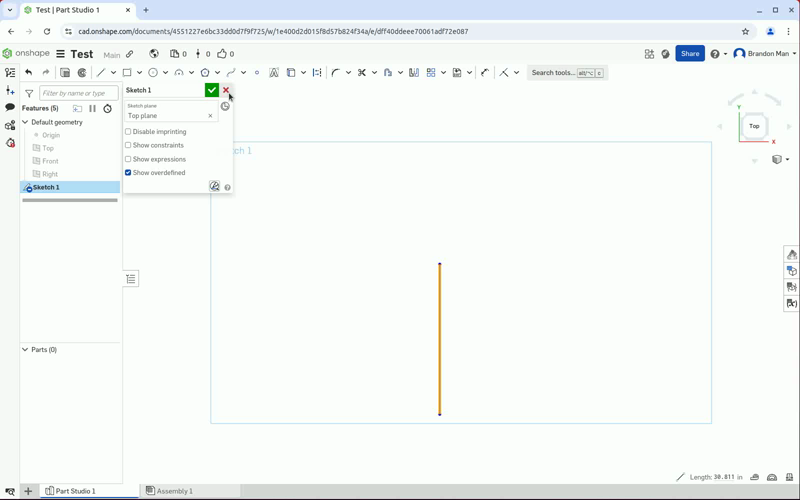
key(shift+h)
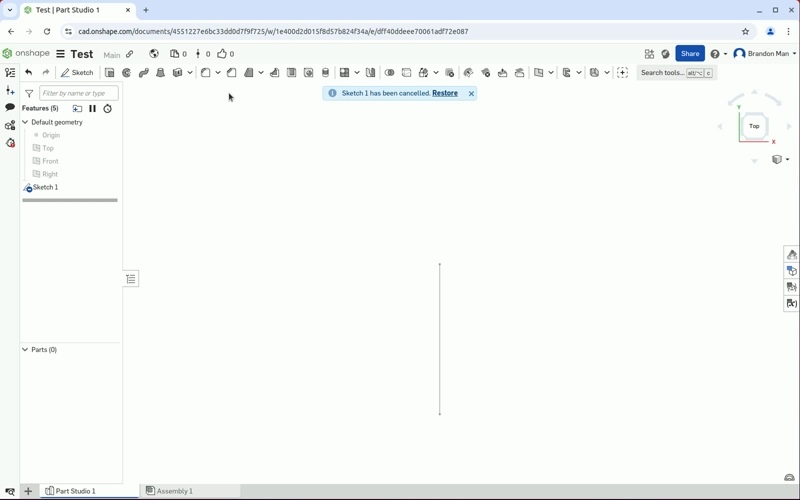
mouse_move(73, 352)
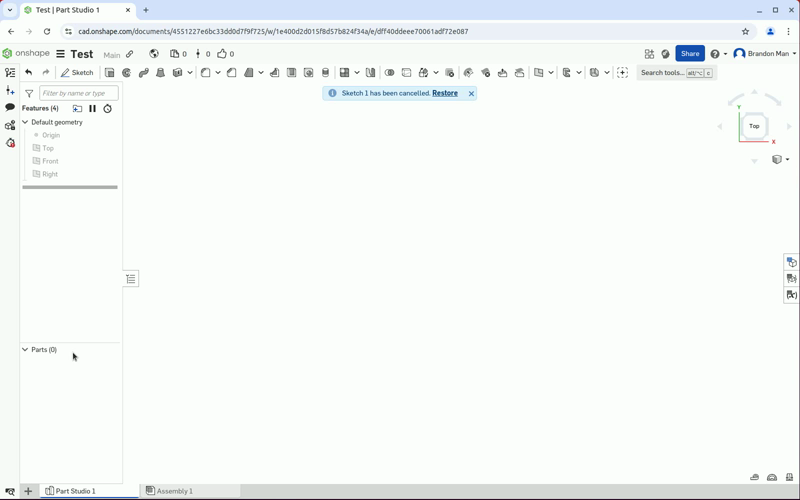
key(y)
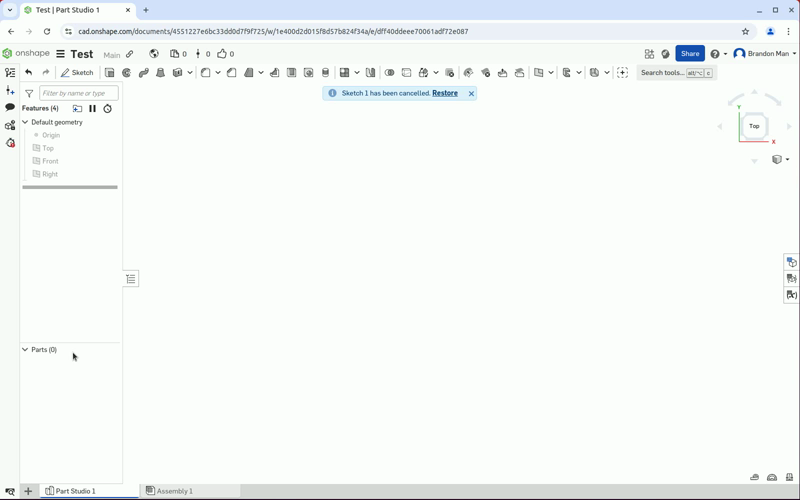
key(shift+p)
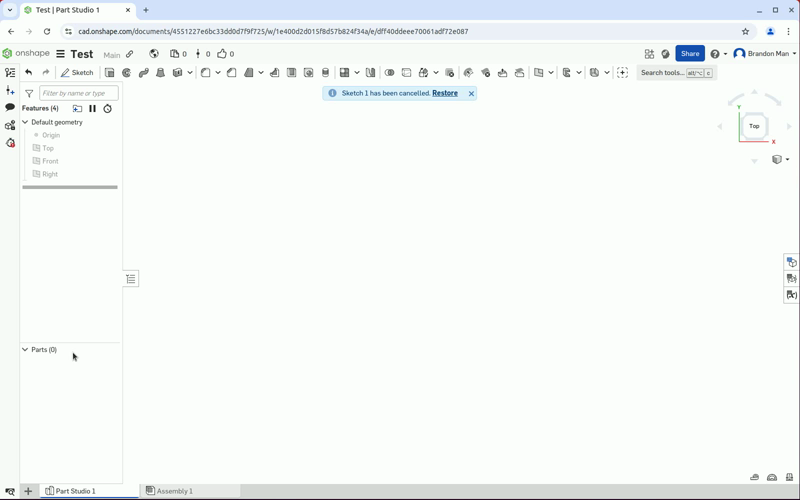
key(space)
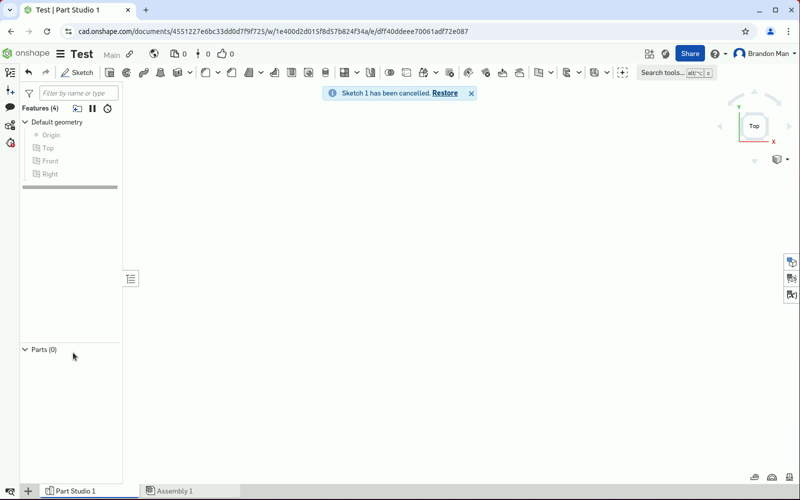
key_down(shift)
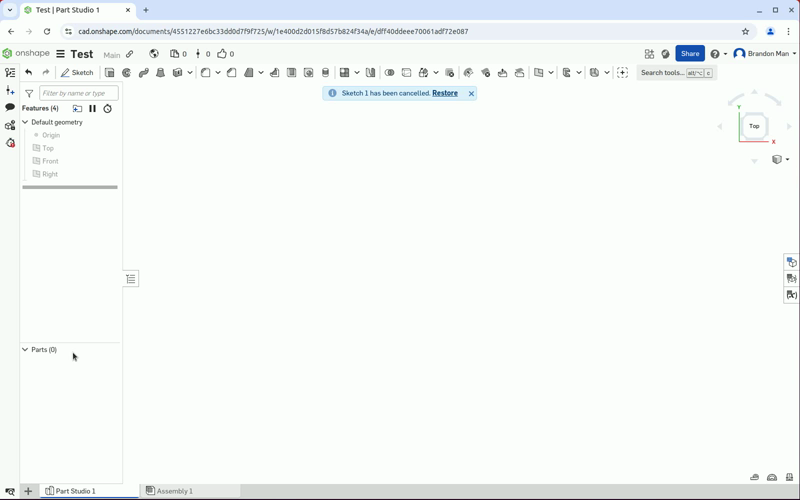
key(up)
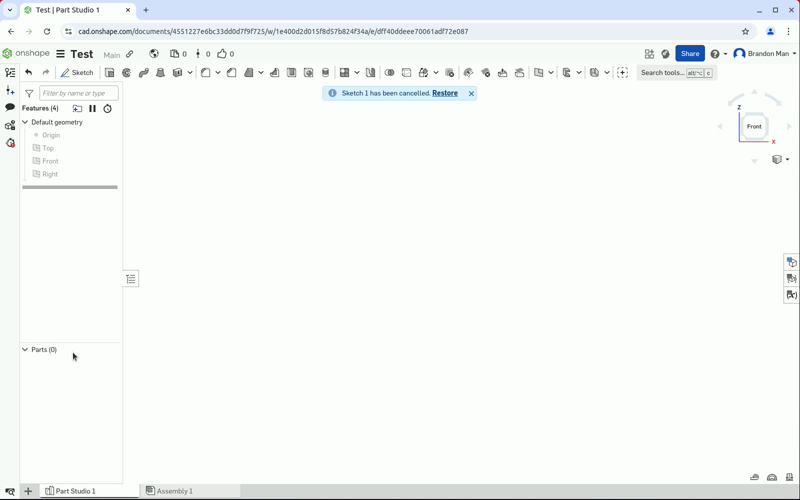
key_up(shift)
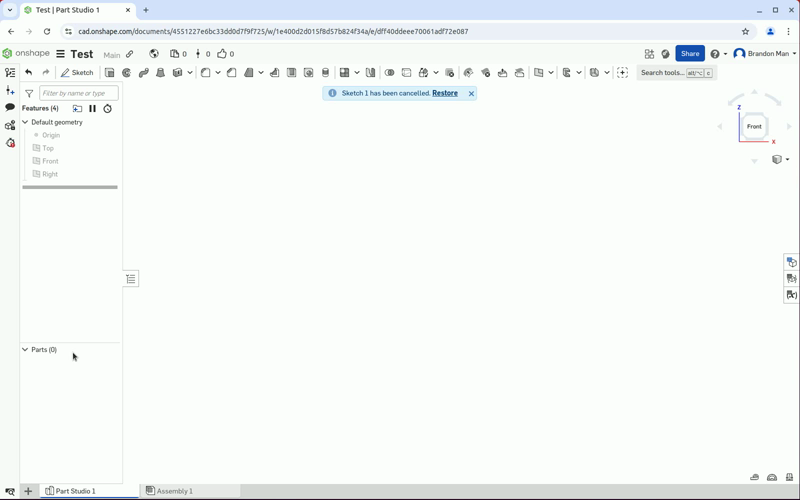
key(space)
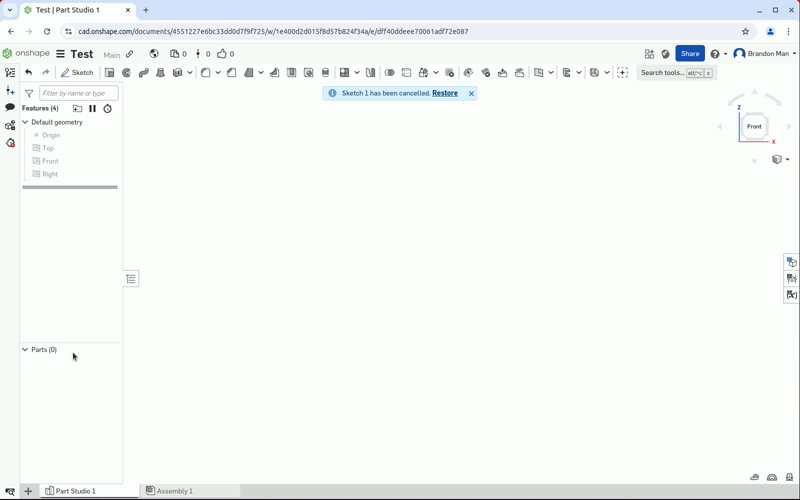
key_down(shift)
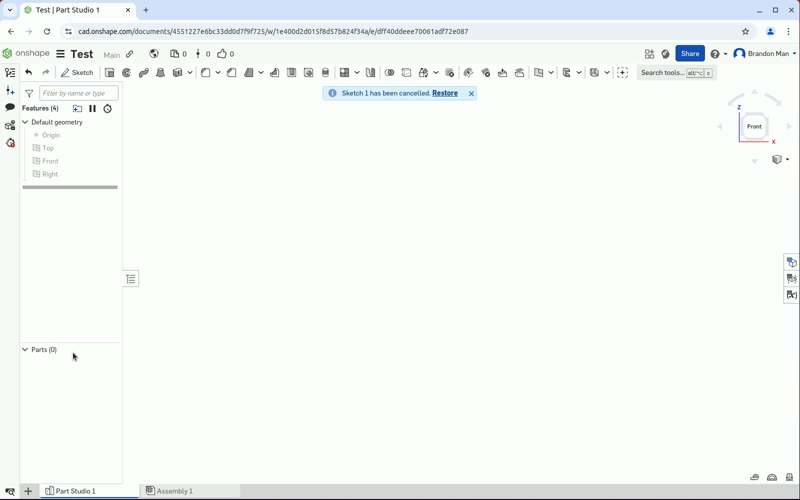
key(left)
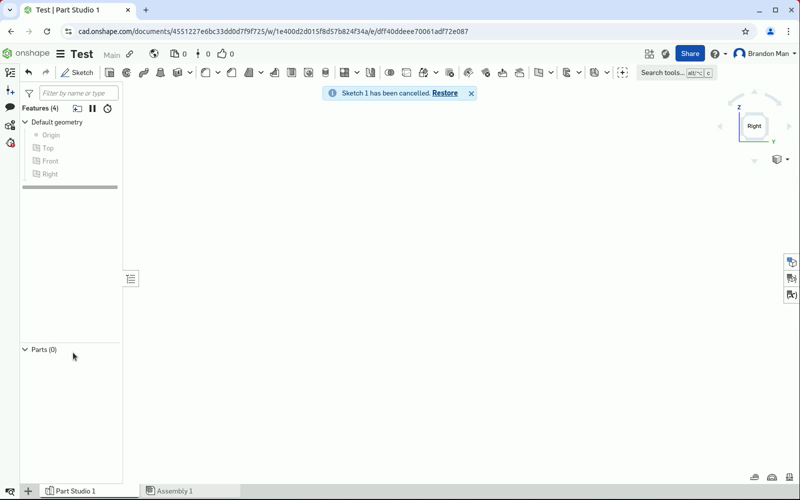
key_up(shift)
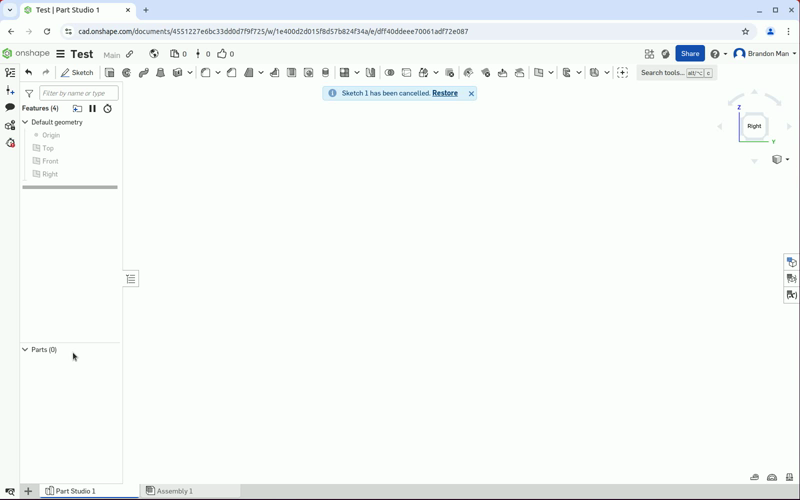
mouse_move(73, 352)
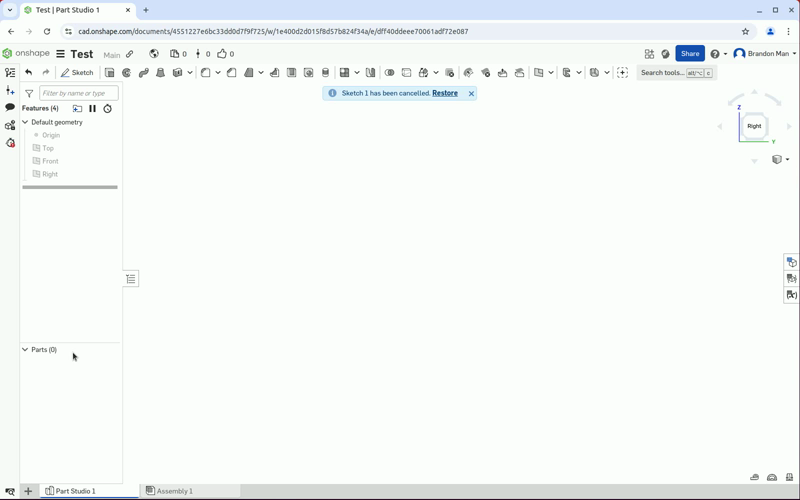
key(shift+y)
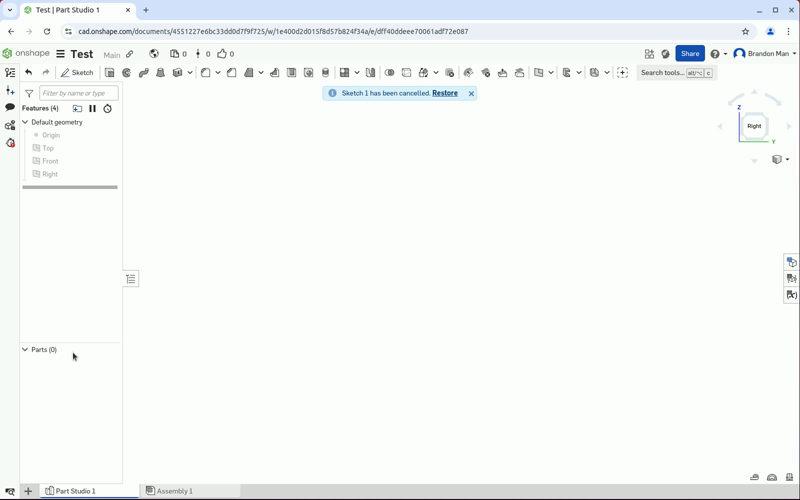
key(shift+s)
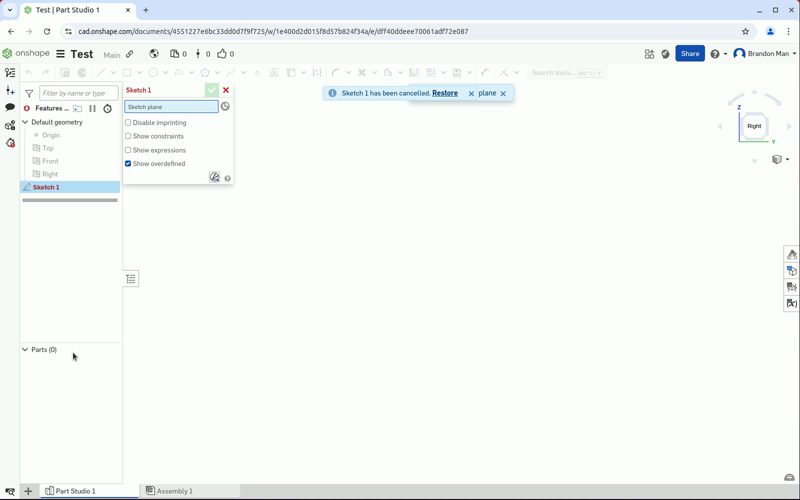
mouse_move(73, 176)
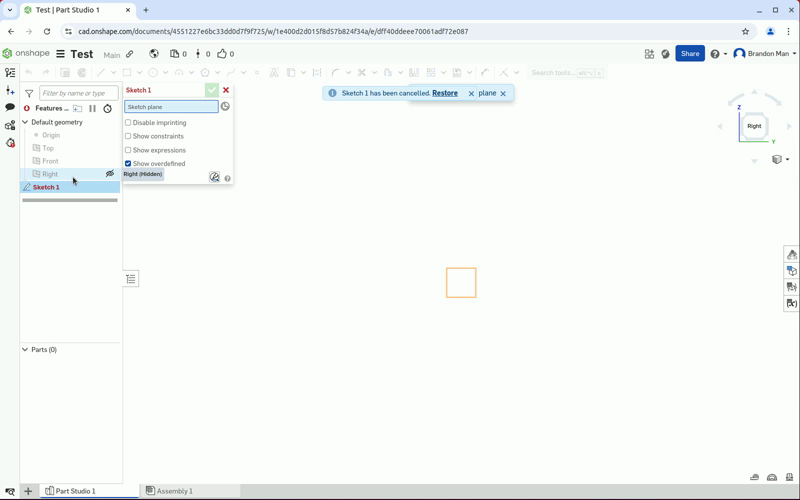
click(73, 176)
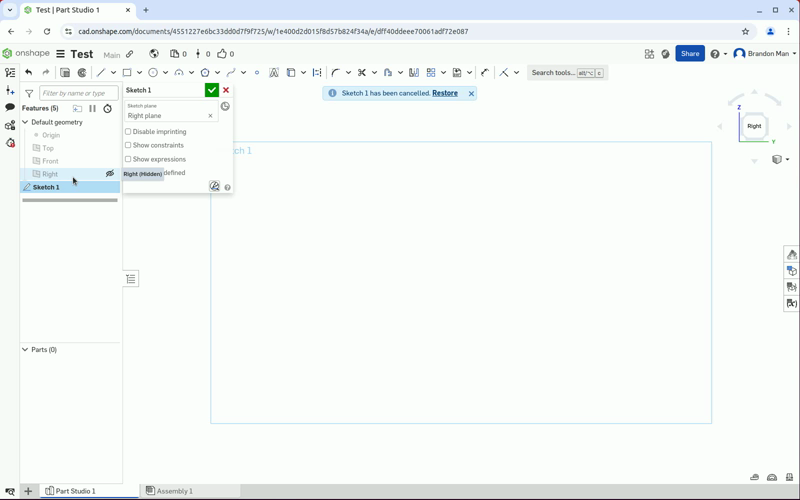
mouse_move(73, 352)
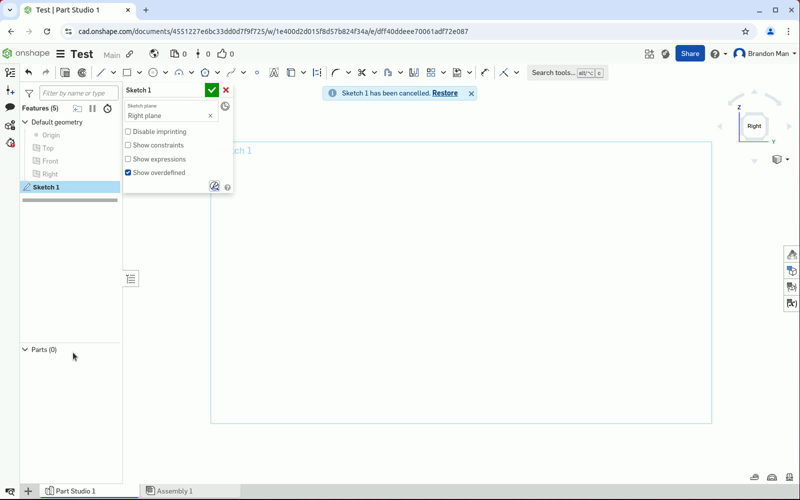
key(y)
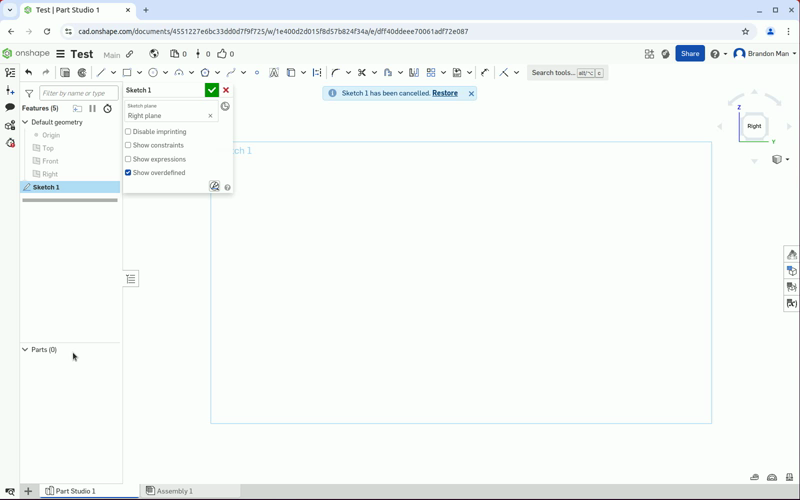
key(l)
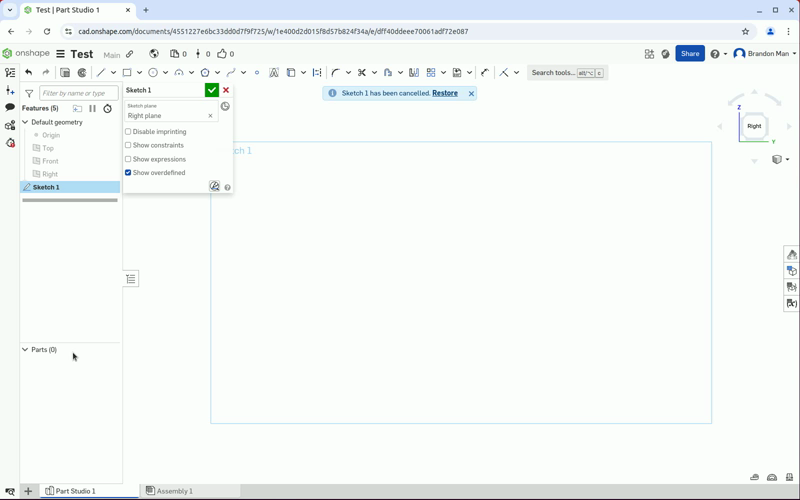
key_down(shift)
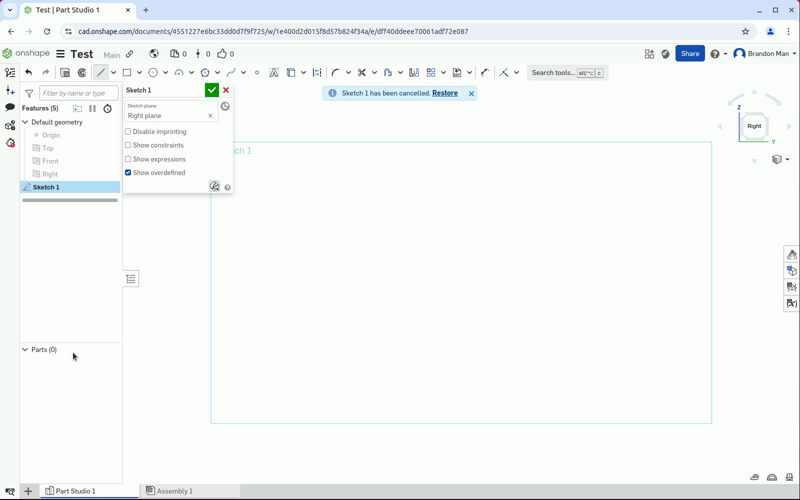
mouse_move(460, 282)
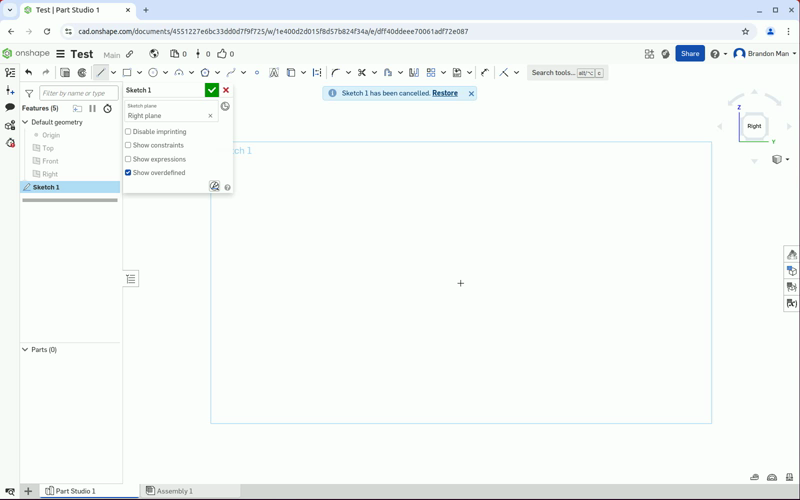
click(460, 282)
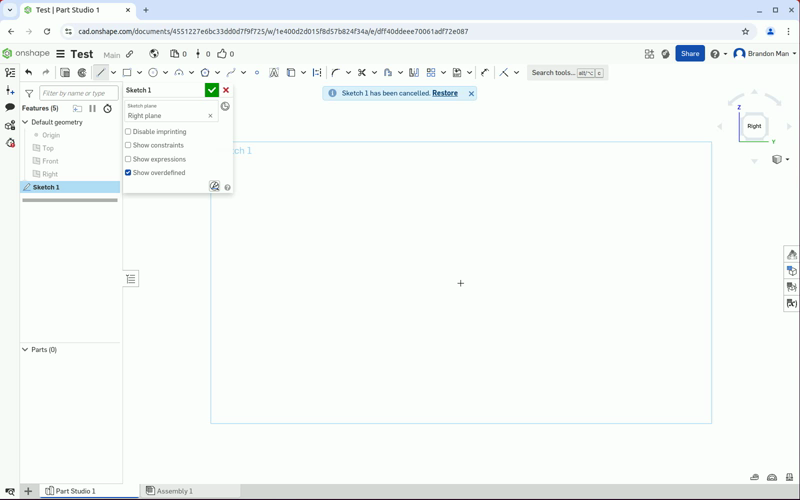
key_up(shift)
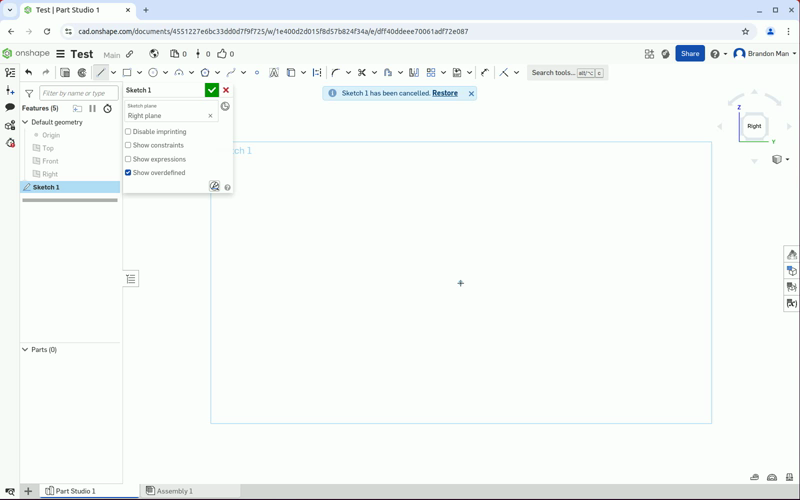
key_down(shift)
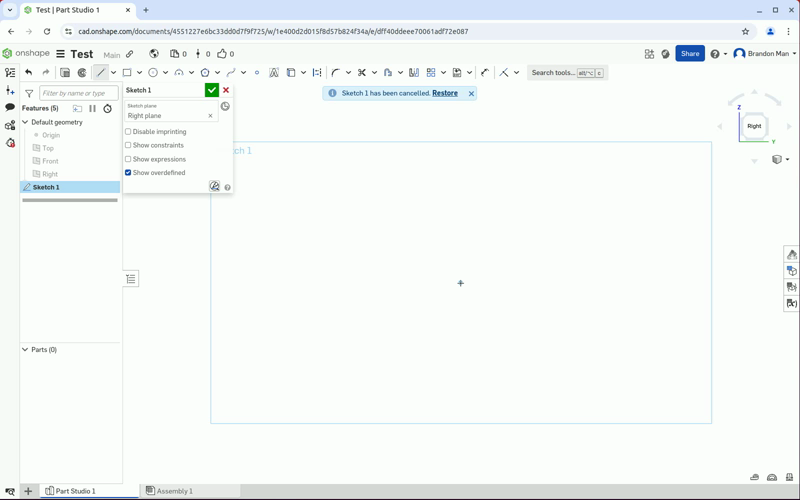
mouse_move(573, 282)
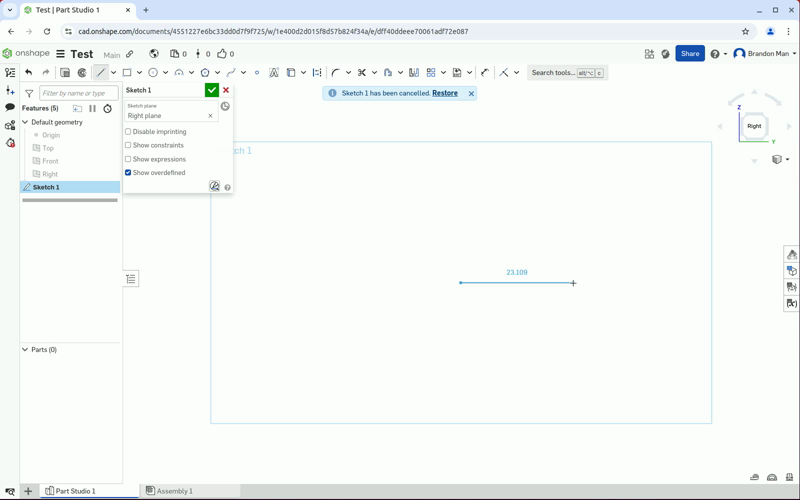
click(573, 282)
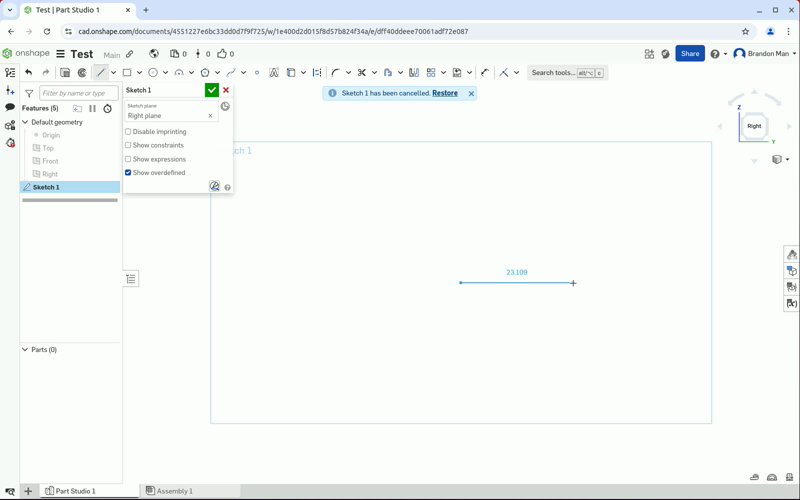
key_up(shift)
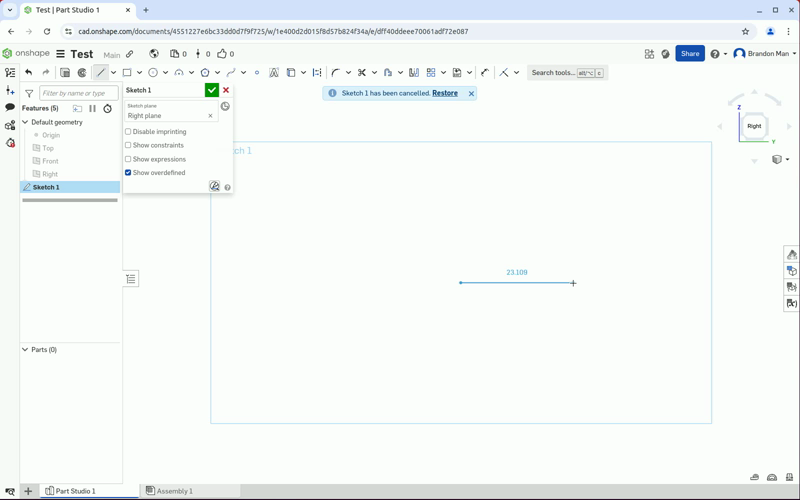
key_down(shift)
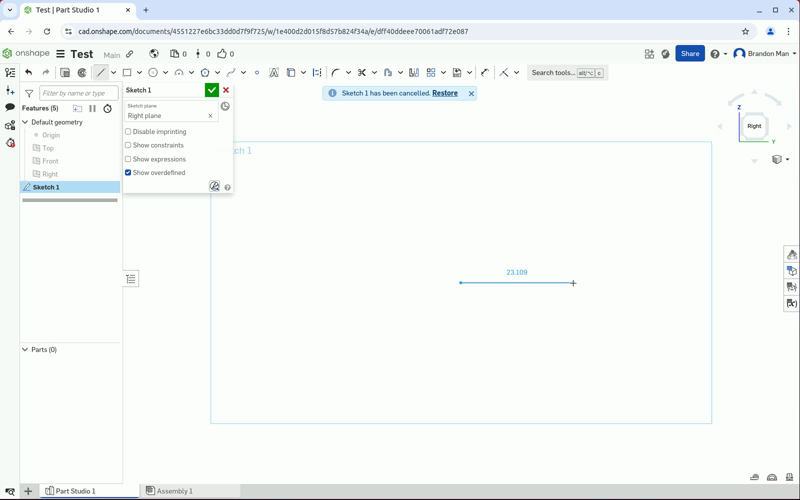
mouse_move(573, 170)
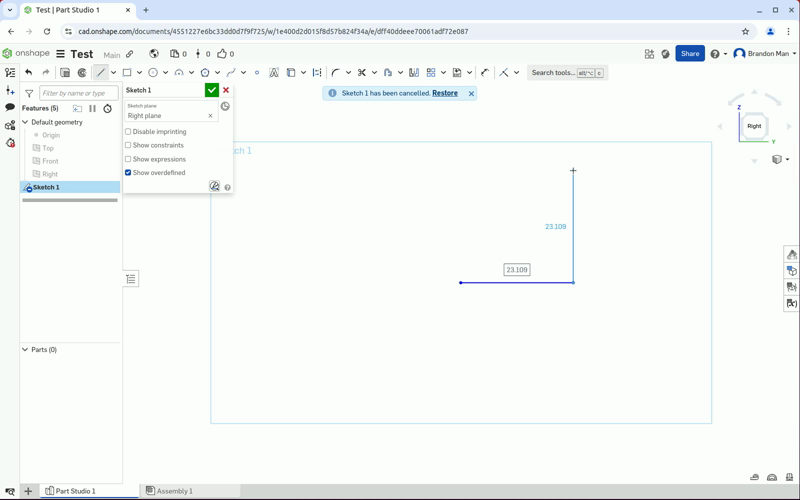
click(573, 170)
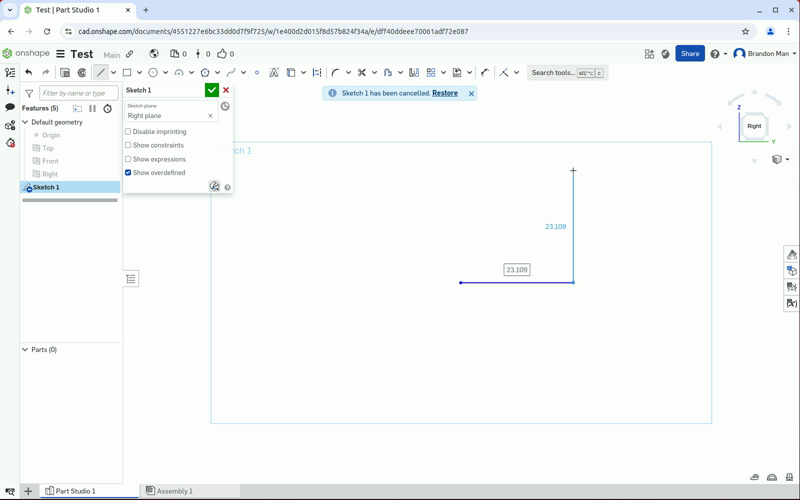
key_up(shift)
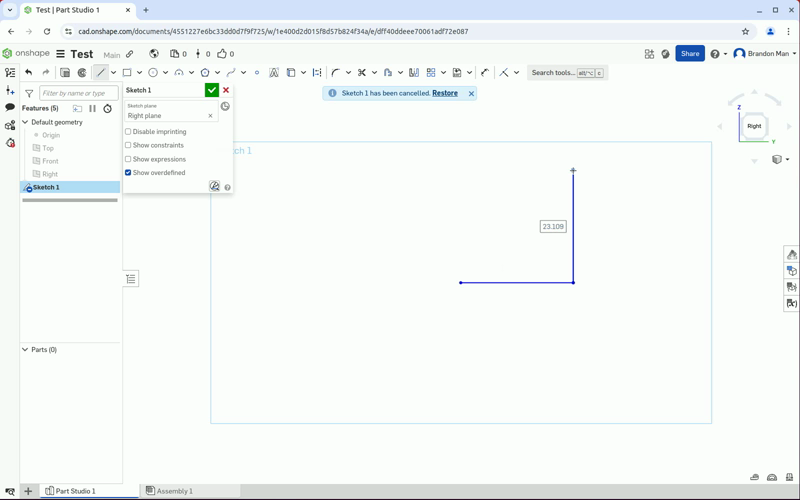
key_down(shift)
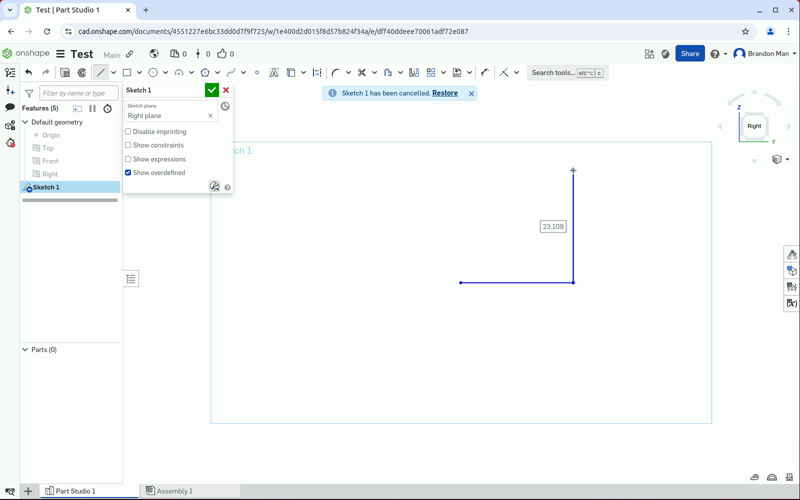
mouse_move(589, 170)
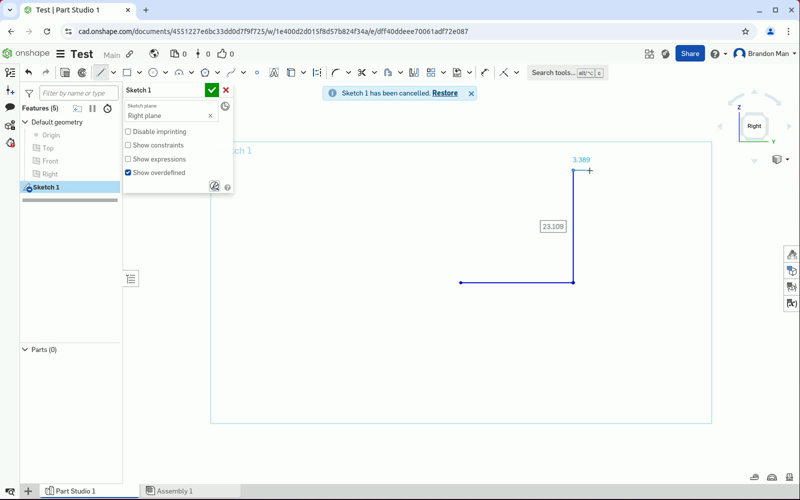
mouse_move(517, 170)
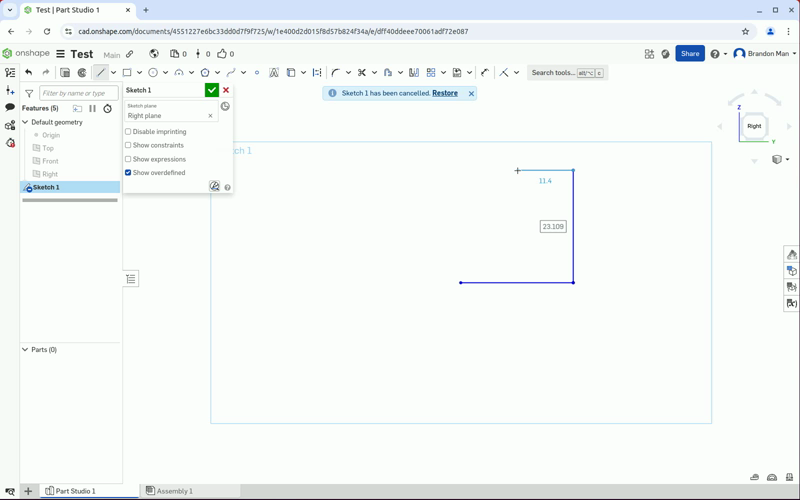
click(517, 170)
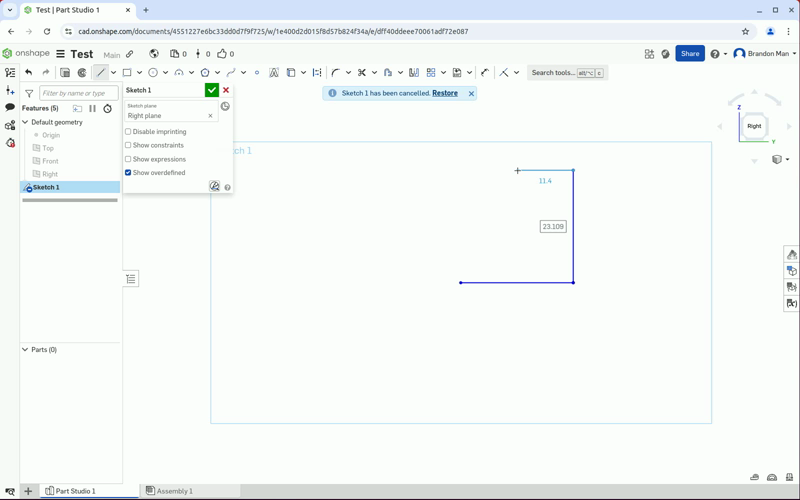
key_up(shift)
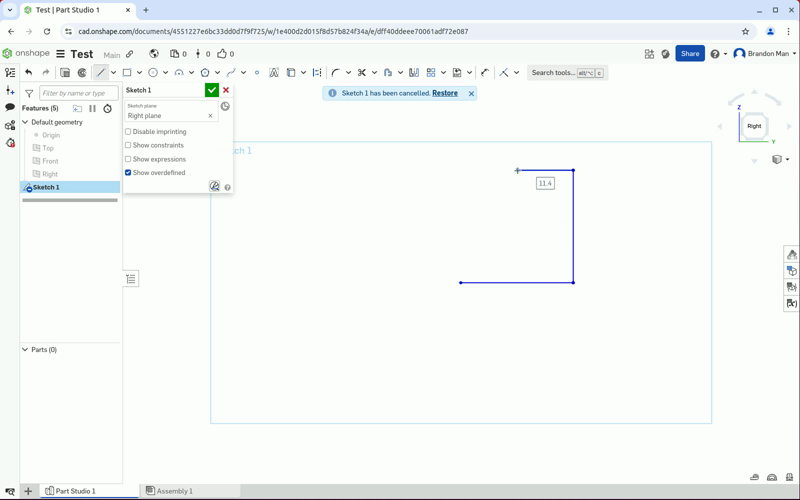
key_down(shift)
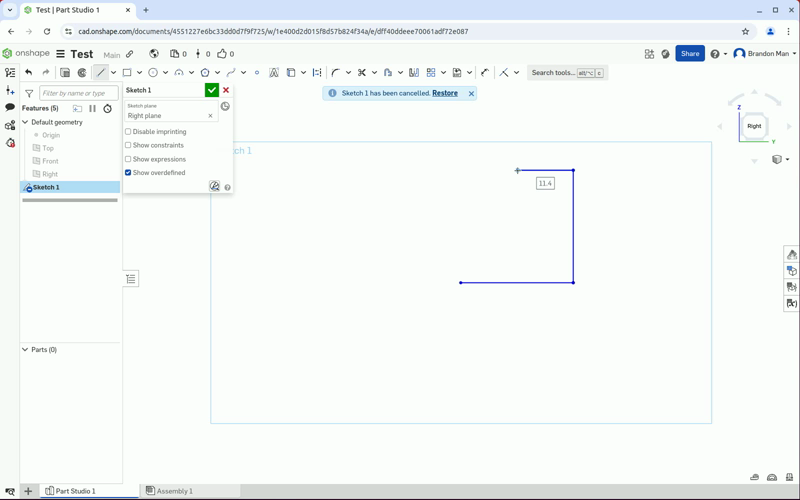
mouse_move(460, 226)
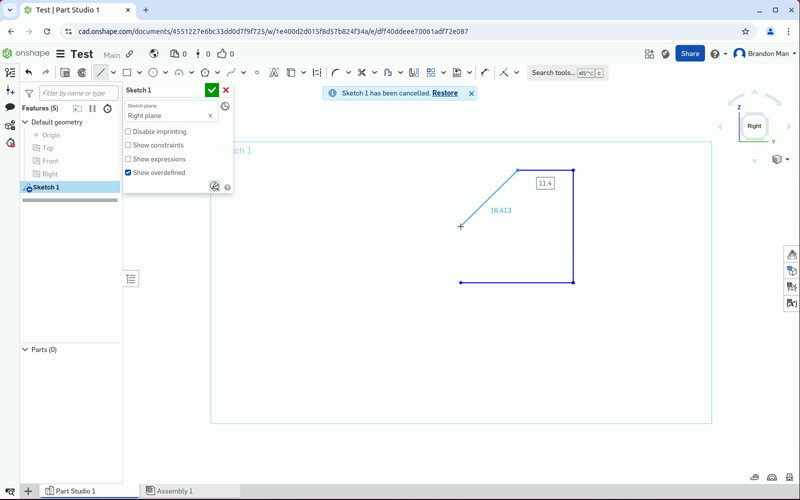
click(460, 226)
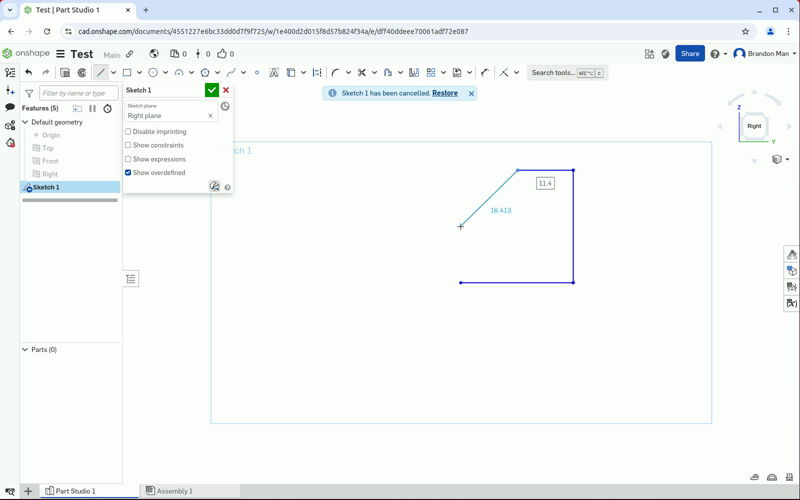
key_up(shift)
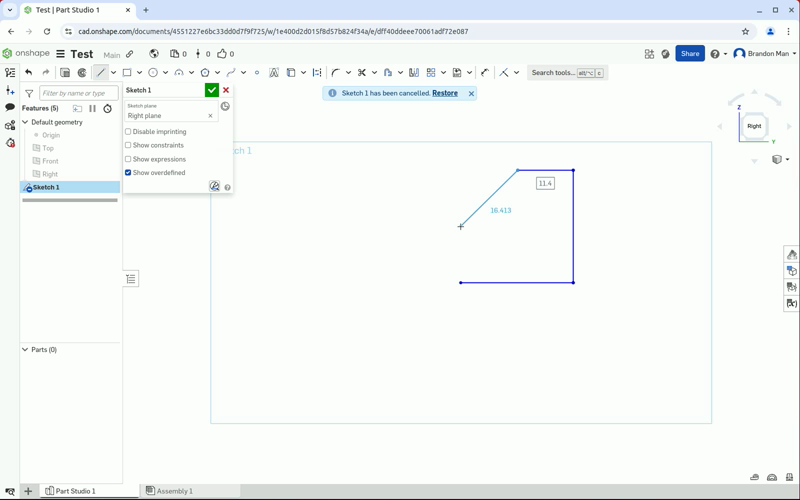
mouse_move(490, 226)
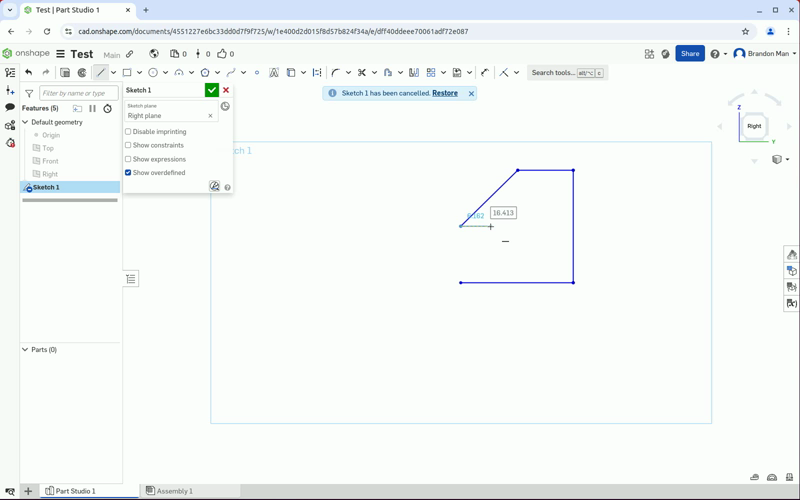
key_down(shift)
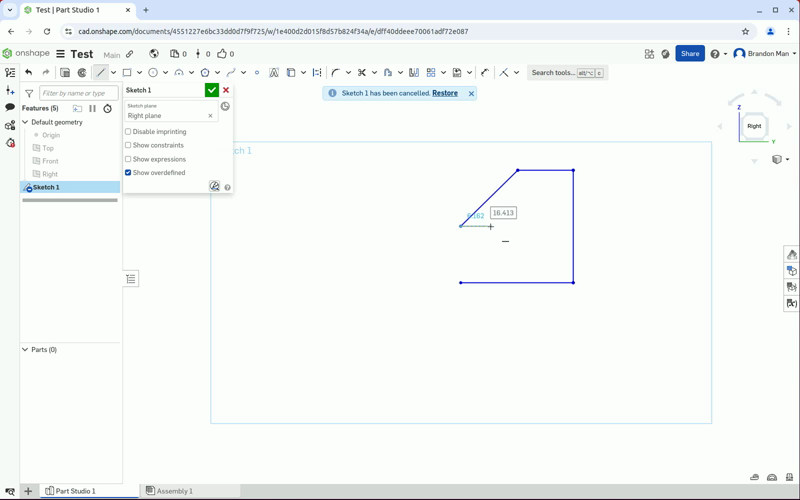
mouse_move(460, 282)
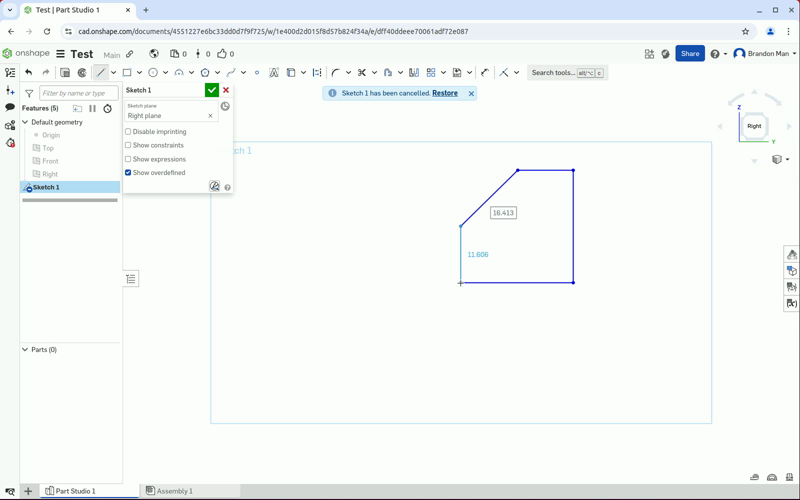
key_up(shift)
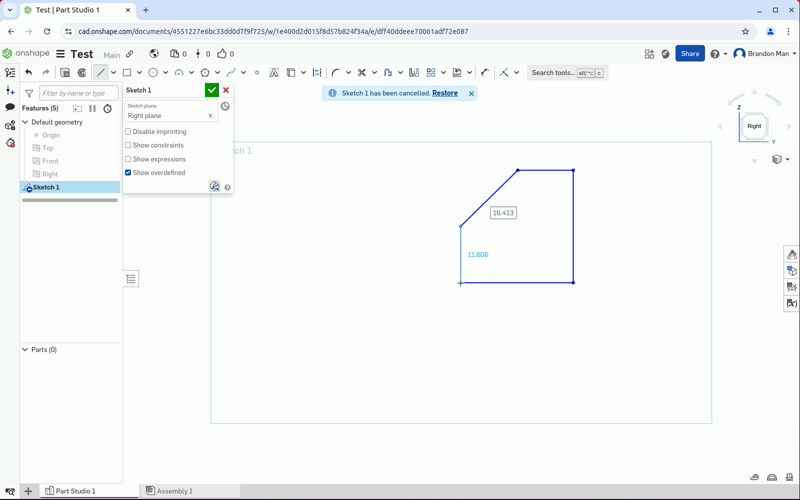
click(460, 282)
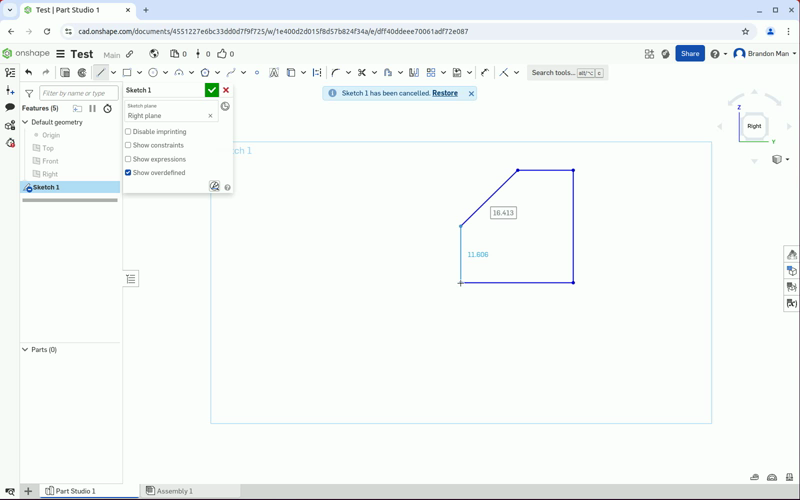
key(esc)
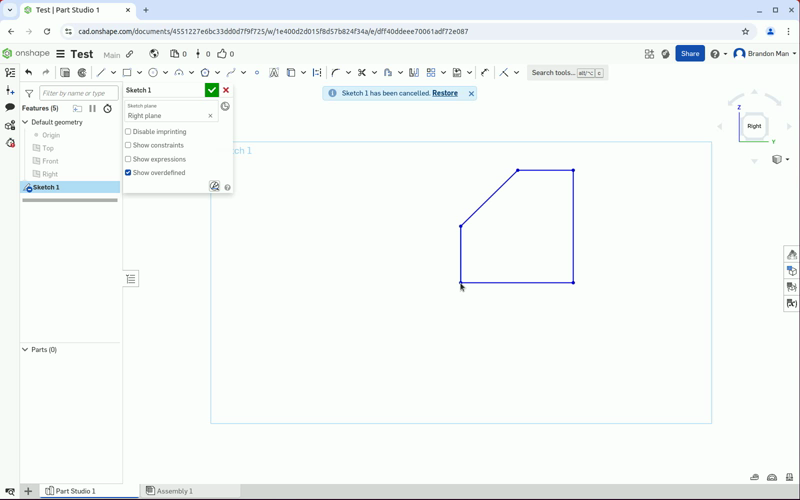
mouse_move(491, 210)
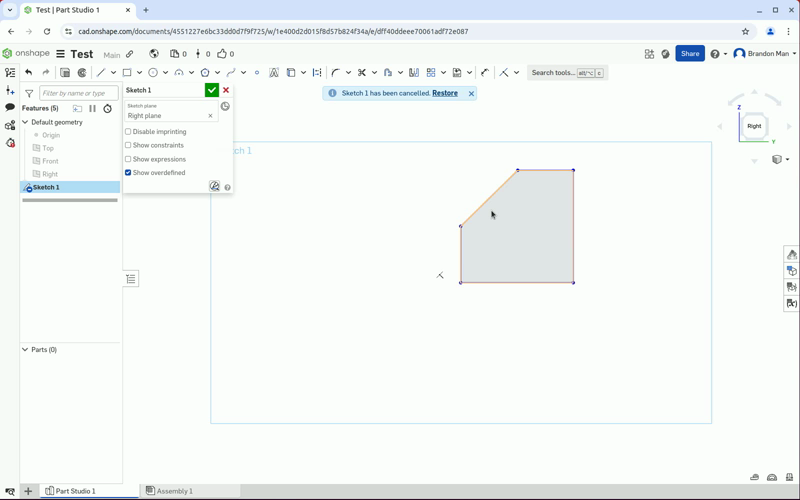
click(491, 210)
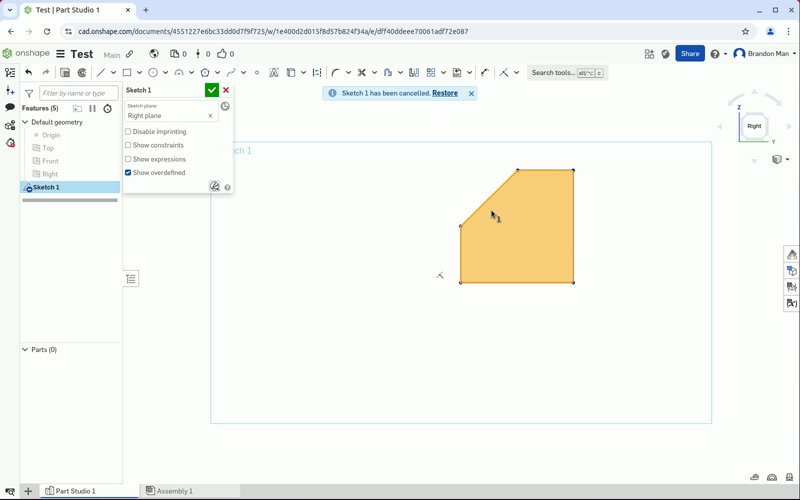
mouse_move(73, 352)
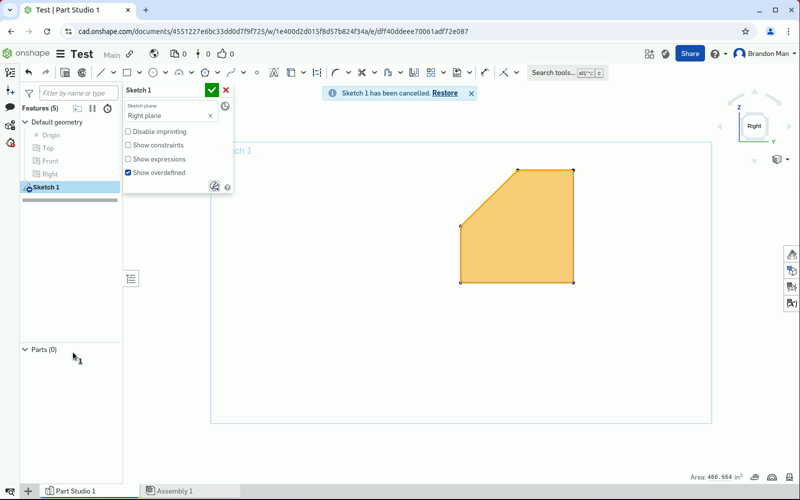
key(shift+y)
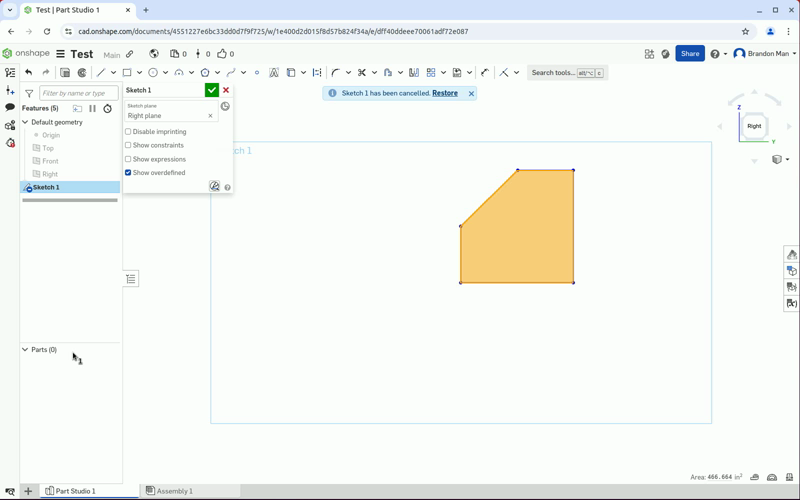
key(shift+e)
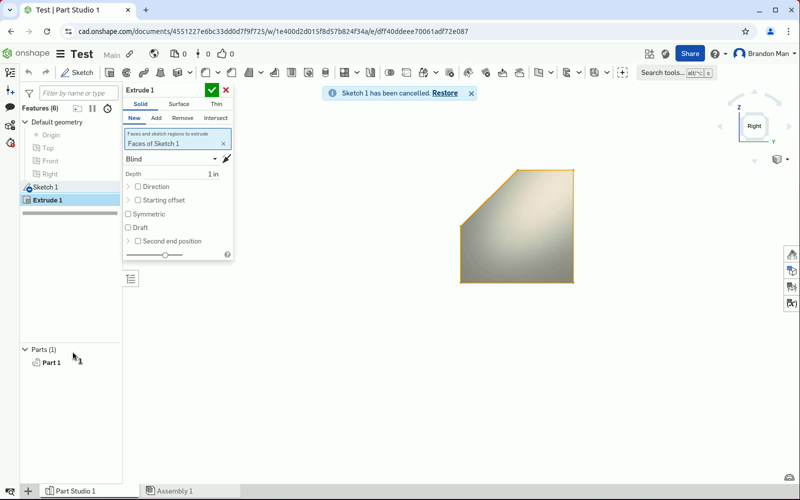
mouse_move(143, 106)
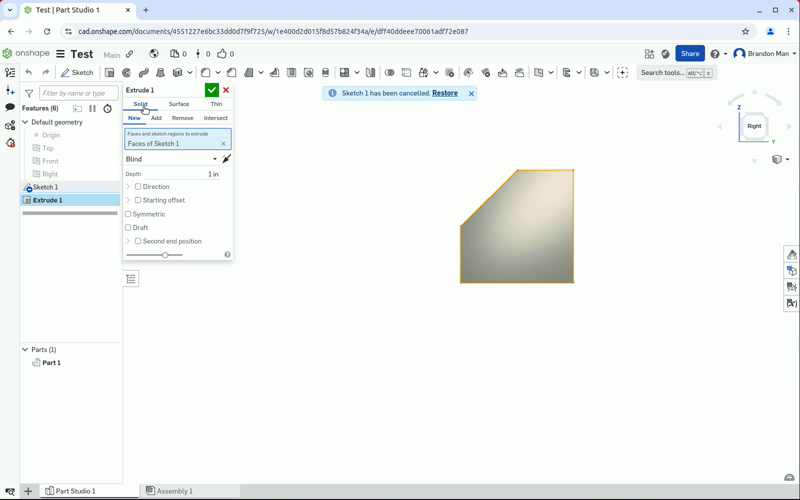
click(143, 106)
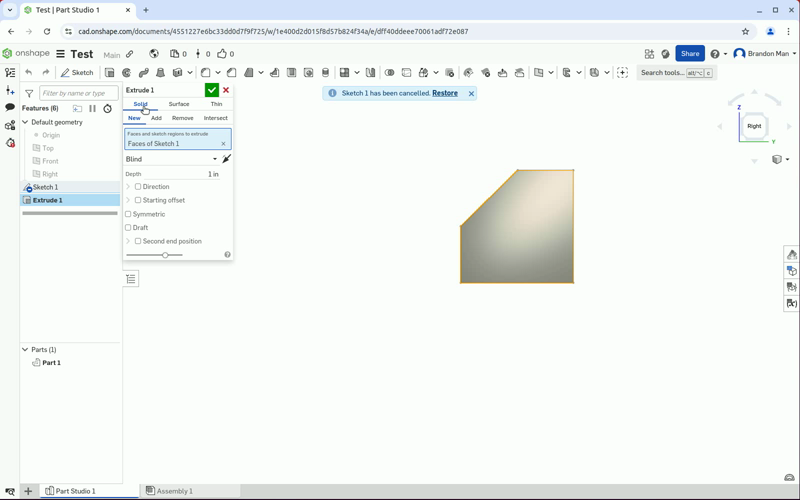
mouse_move(137, 120)
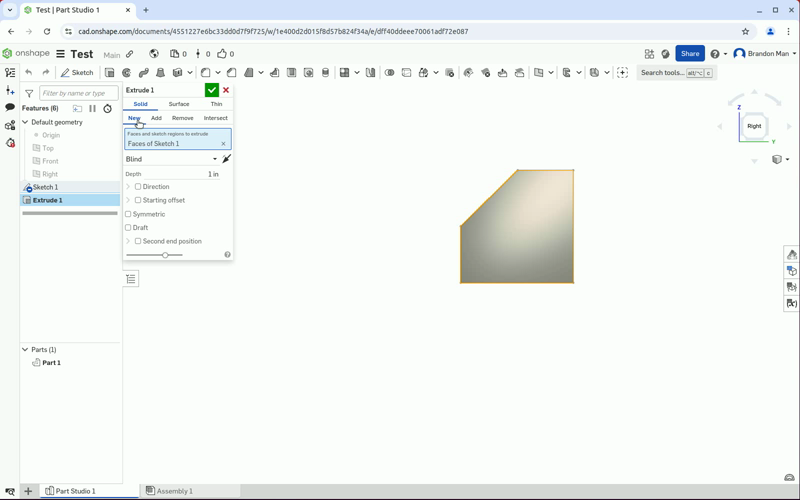
click(137, 120)
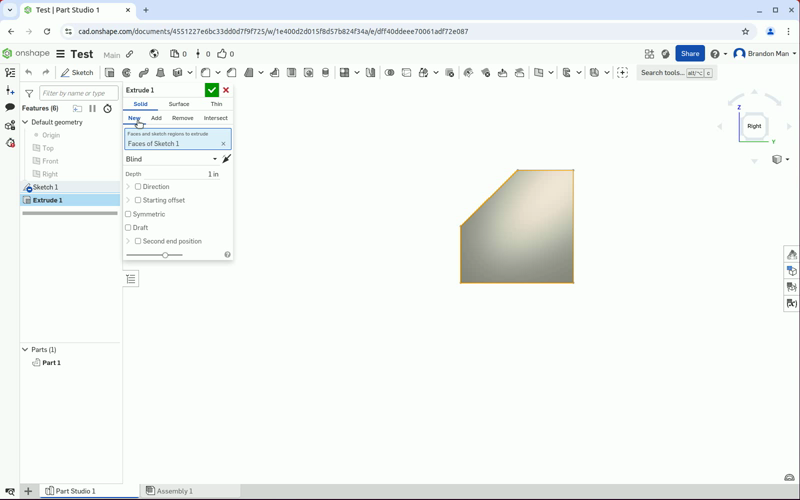
key(tab, 4)
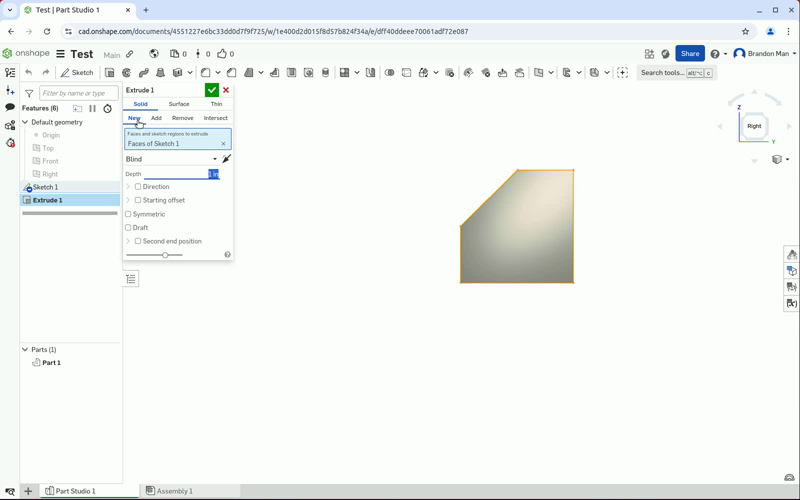
text(11.554)
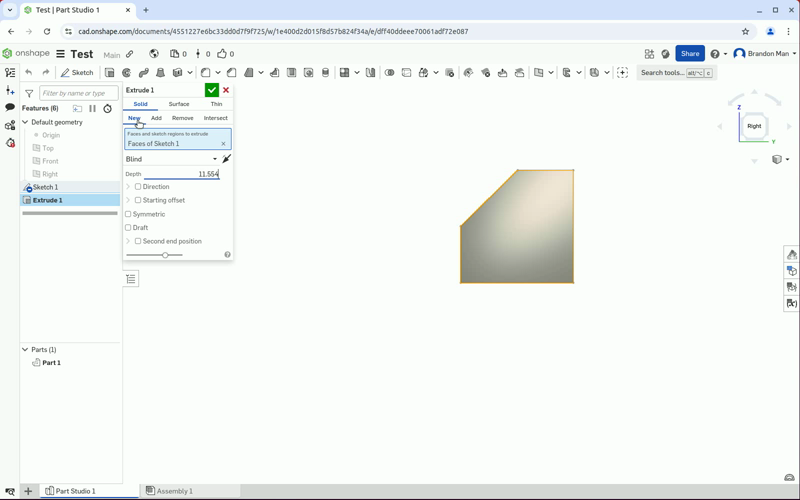
key(enter)
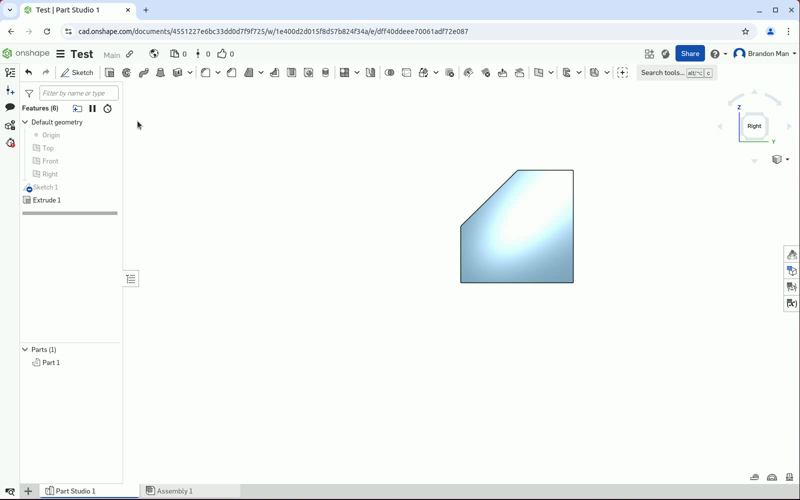
key(shift+h)
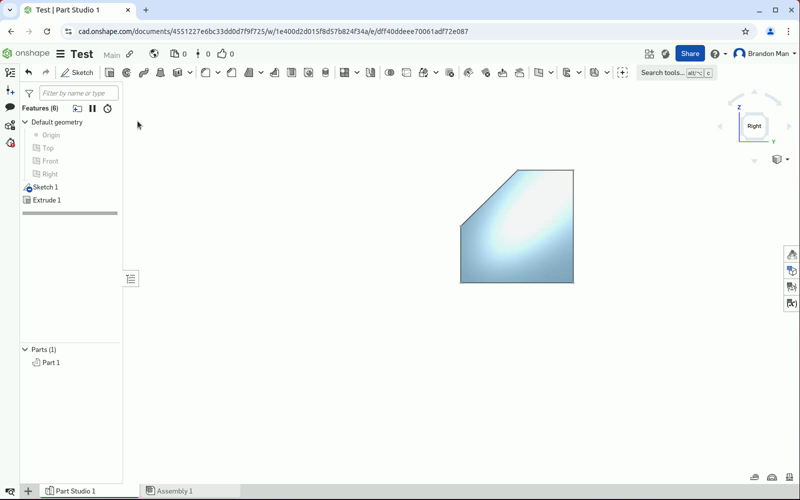
key(shift+h)
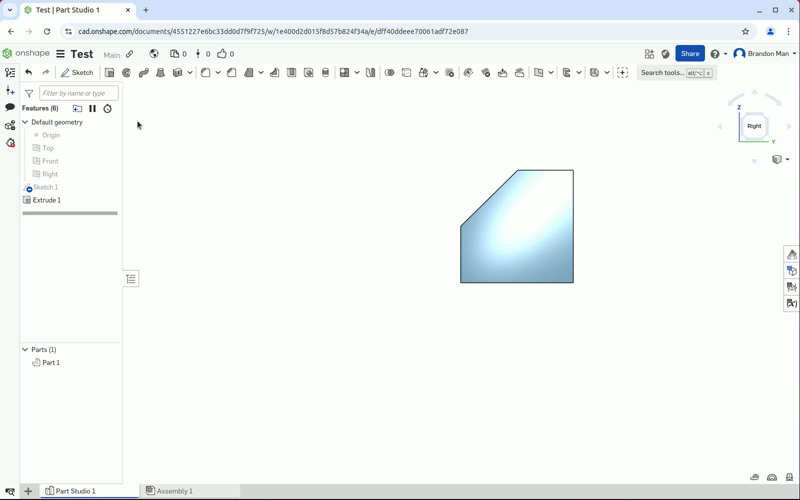
mouse_move(73, 189)
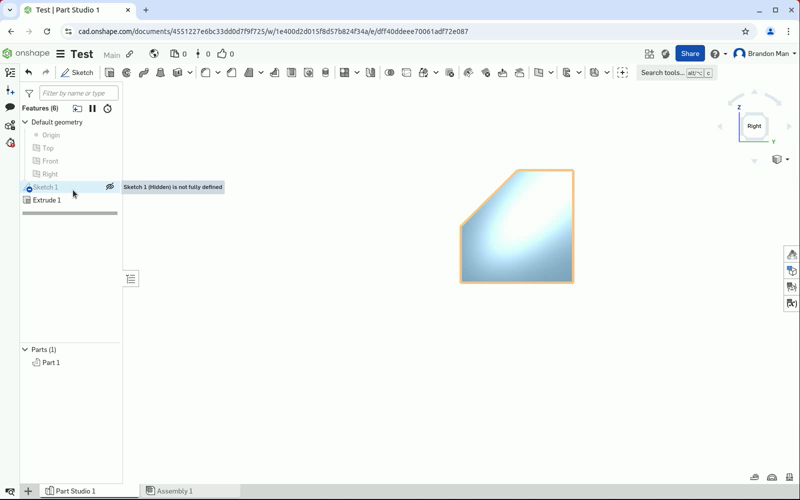
click(73, 189)
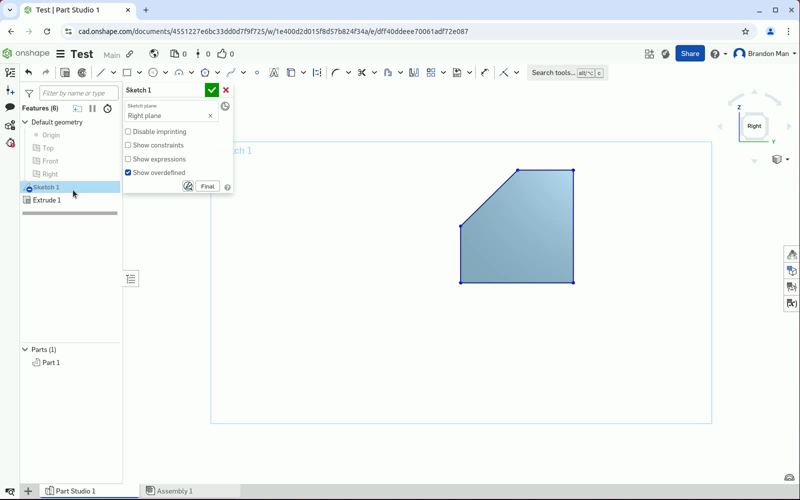
mouse_move(229, 92)
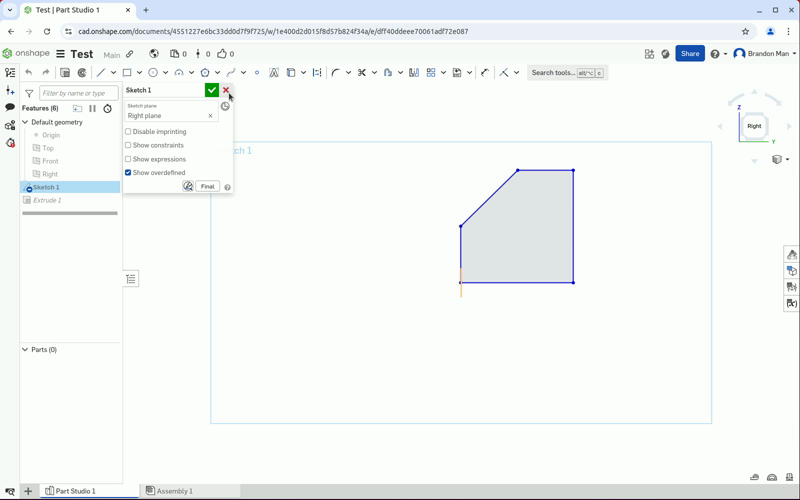
click(229, 92)
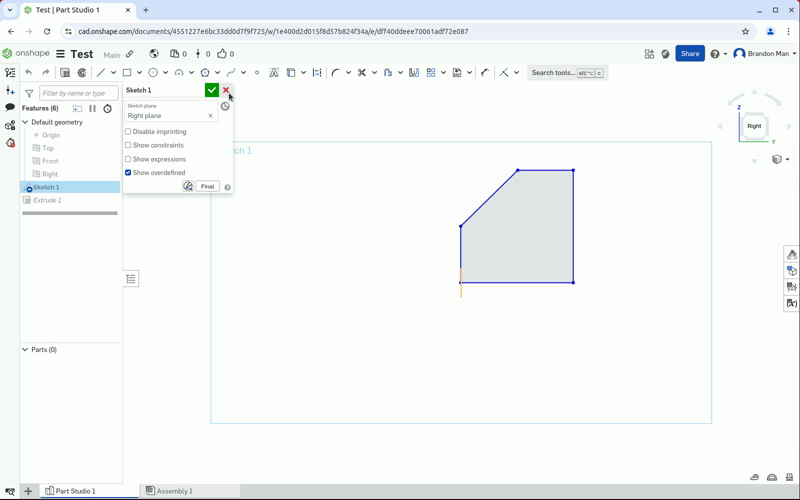
key(shift+s)
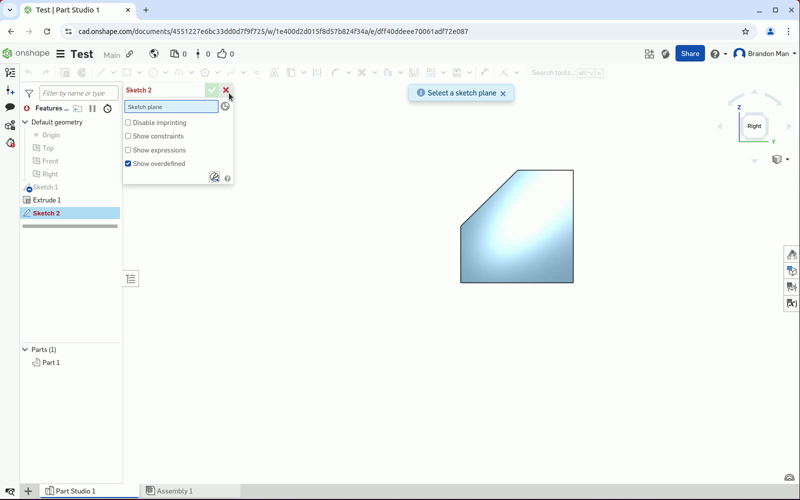
mouse_move(73, 176)
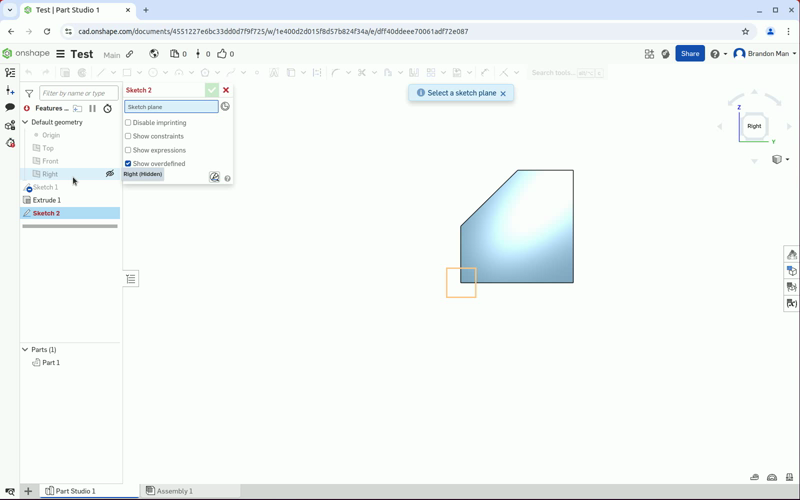
click(73, 176)
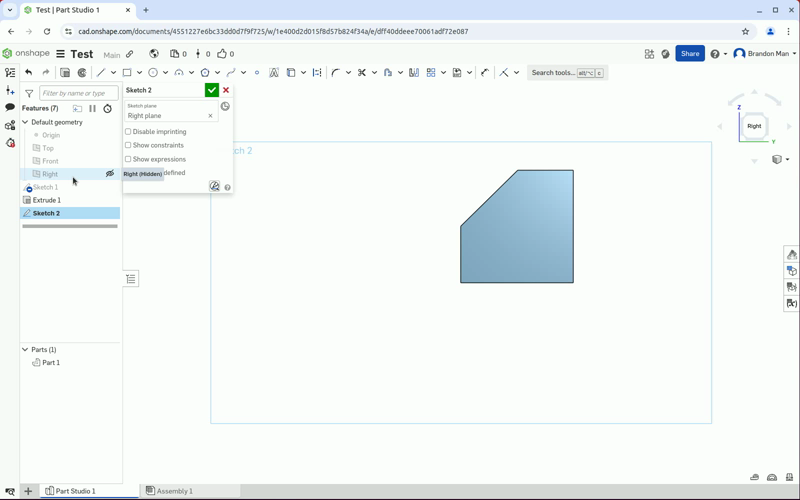
mouse_move(73, 352)
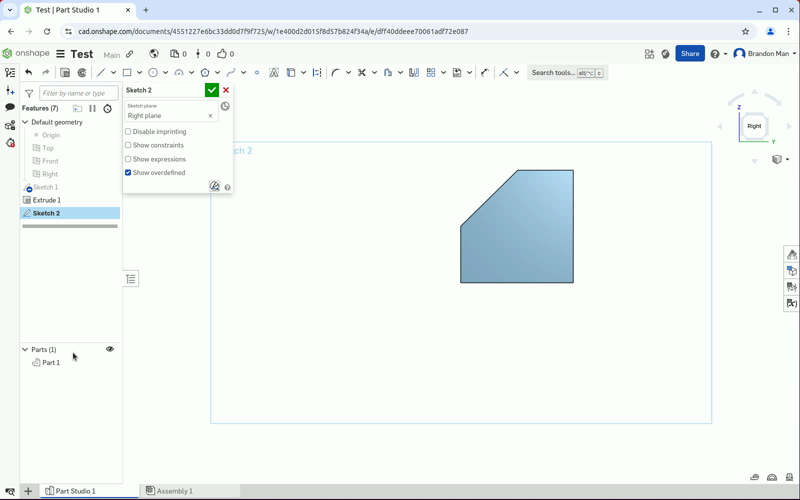
key(y)
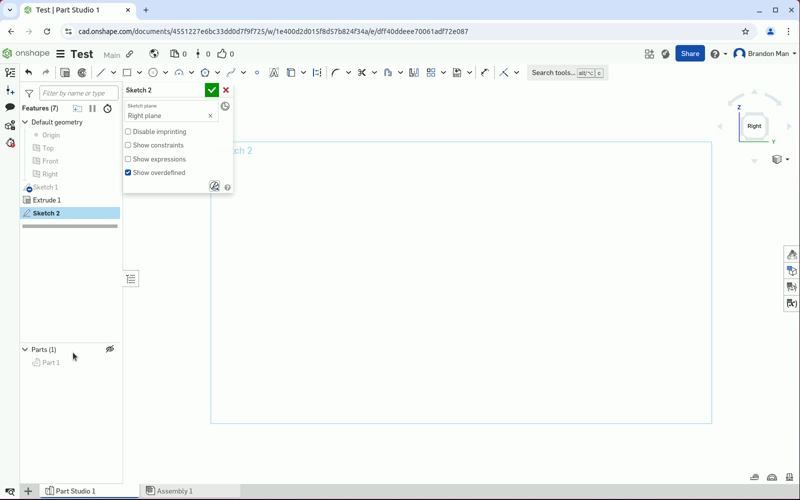
key(l)
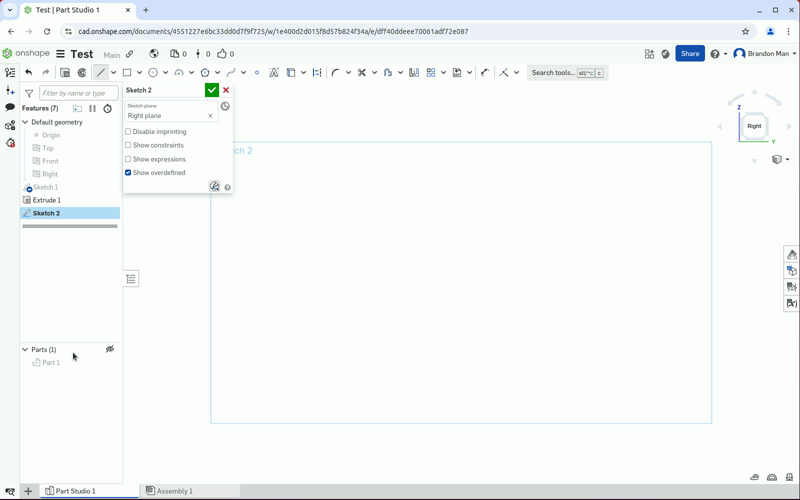
key_down(shift)
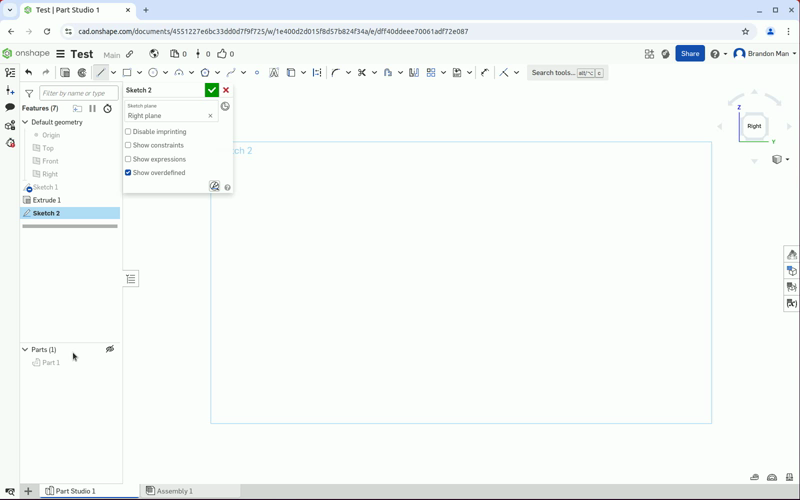
mouse_move(460, 282)
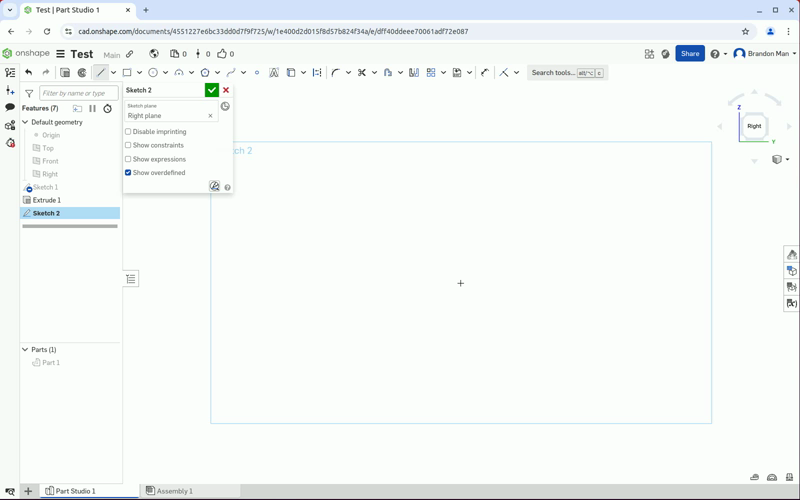
click(460, 282)
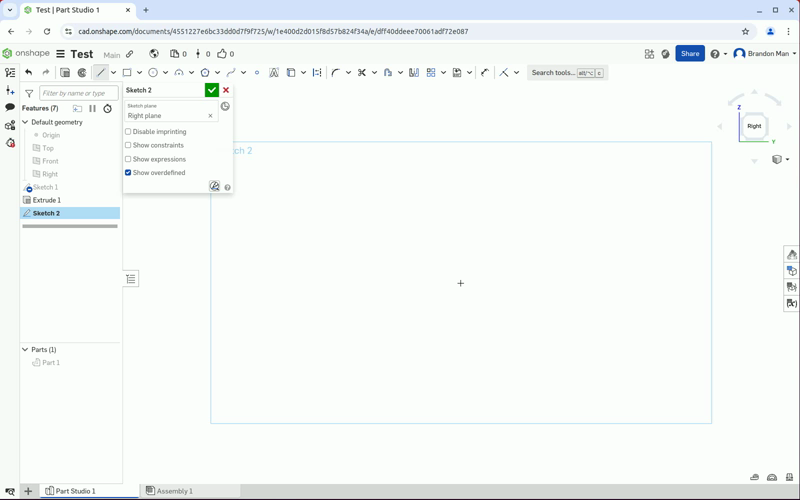
key_up(shift)
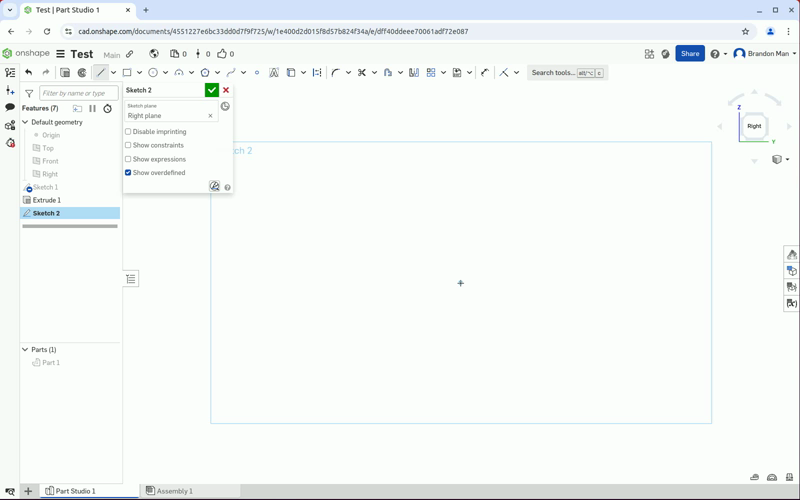
key_down(shift)
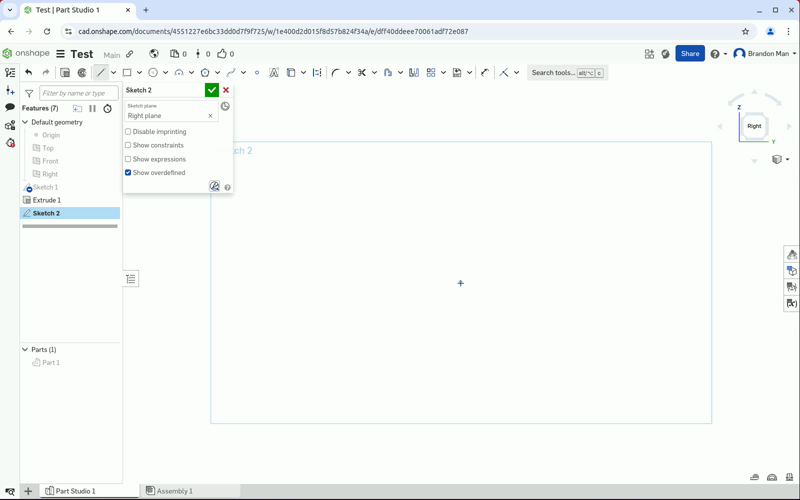
mouse_move(490, 282)
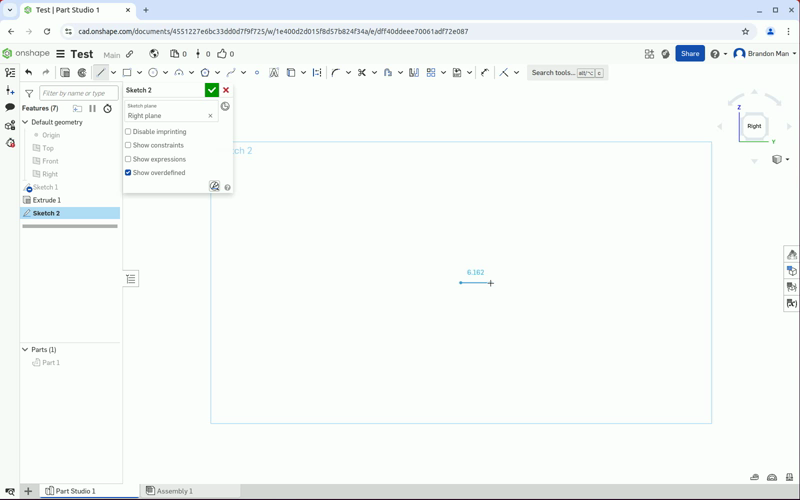
mouse_move(489, 282)
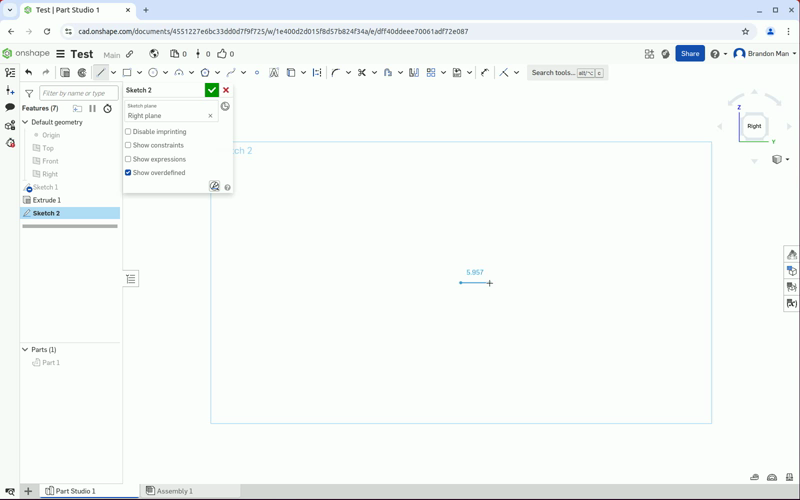
click(489, 282)
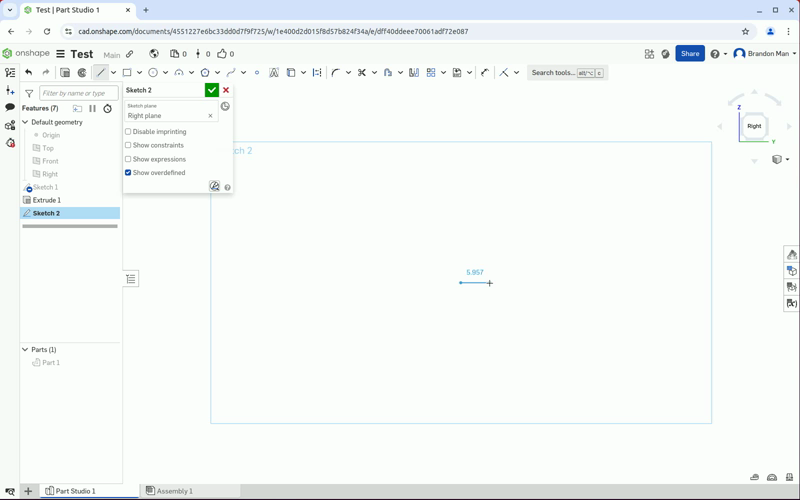
key_up(shift)
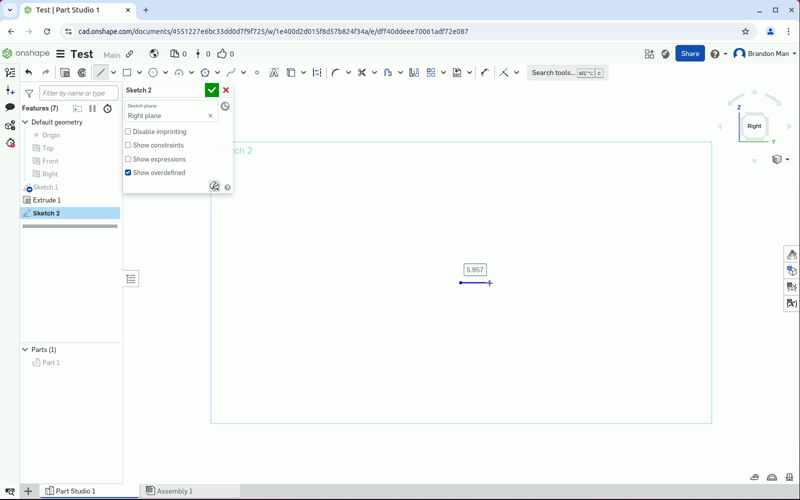
key_down(shift)
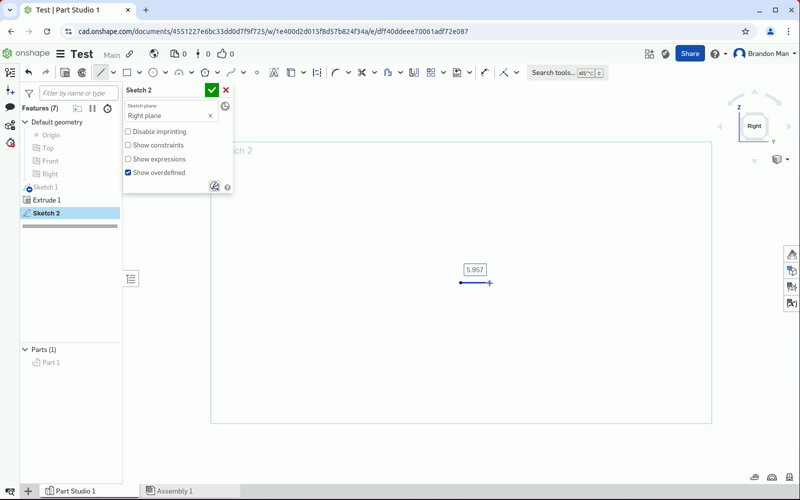
mouse_move(519, 282)
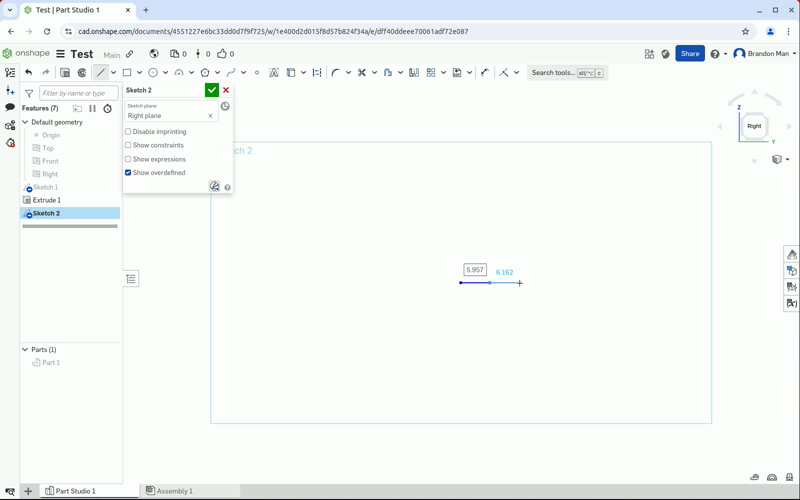
mouse_move(489, 226)
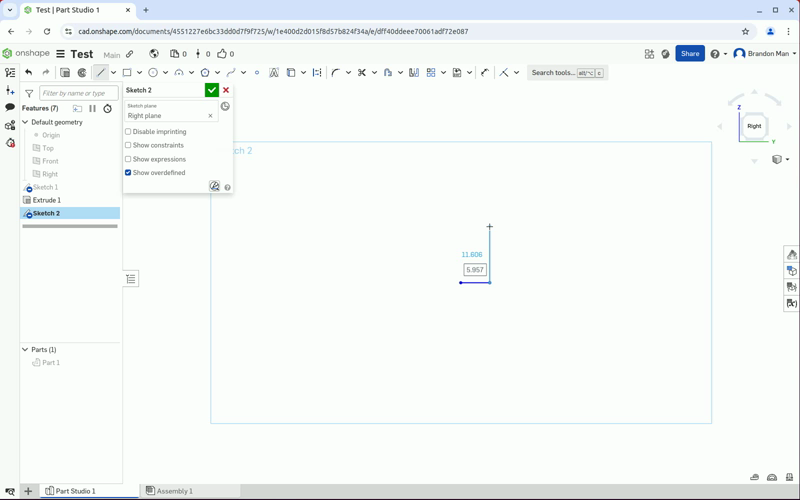
click(489, 226)
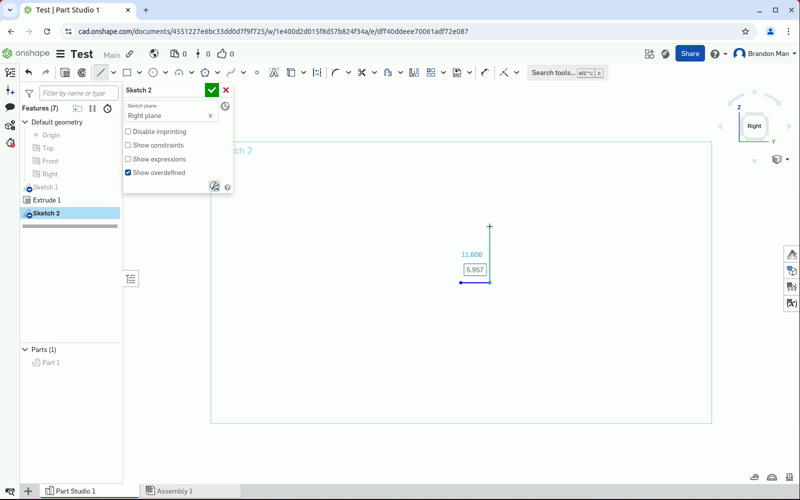
key_up(shift)
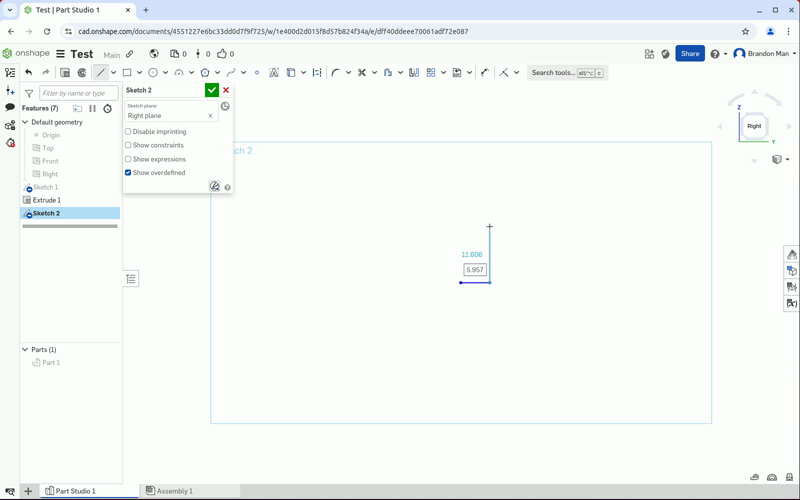
key_down(shift)
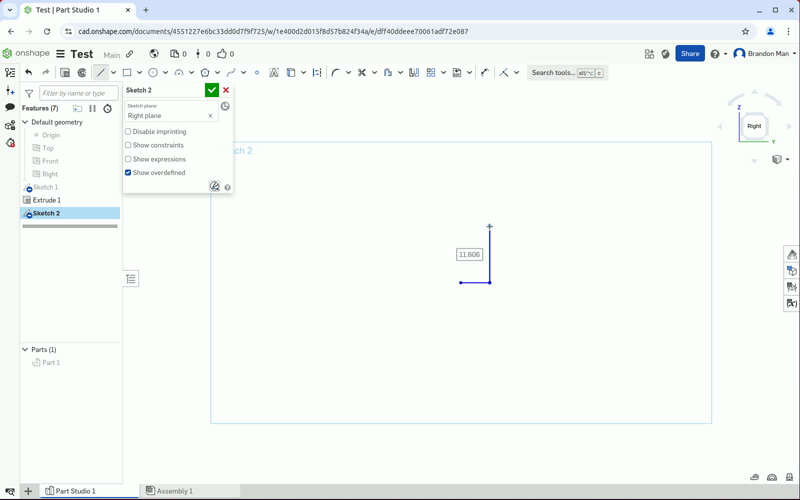
mouse_move(519, 226)
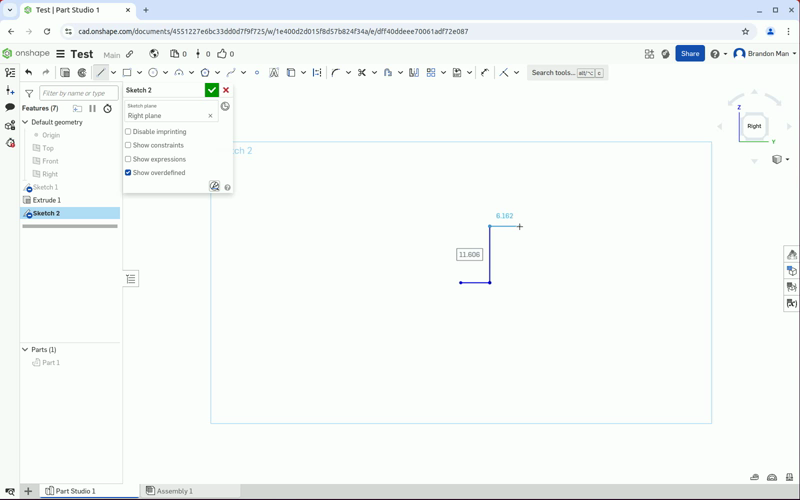
mouse_move(460, 226)
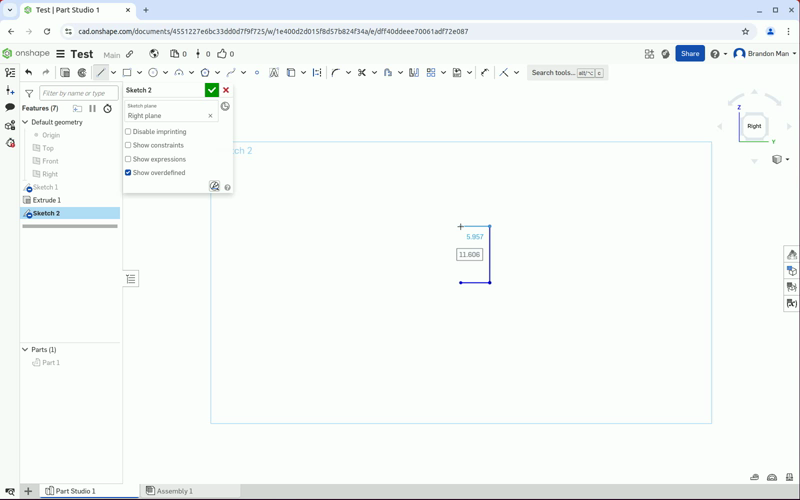
click(460, 226)
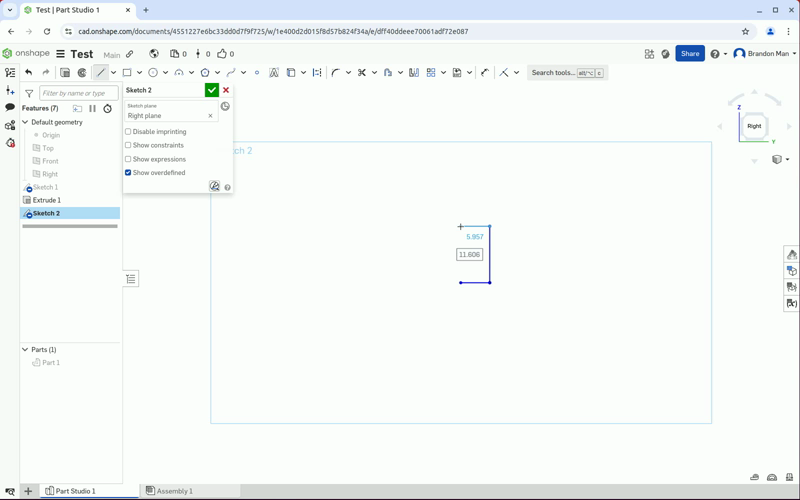
key_up(shift)
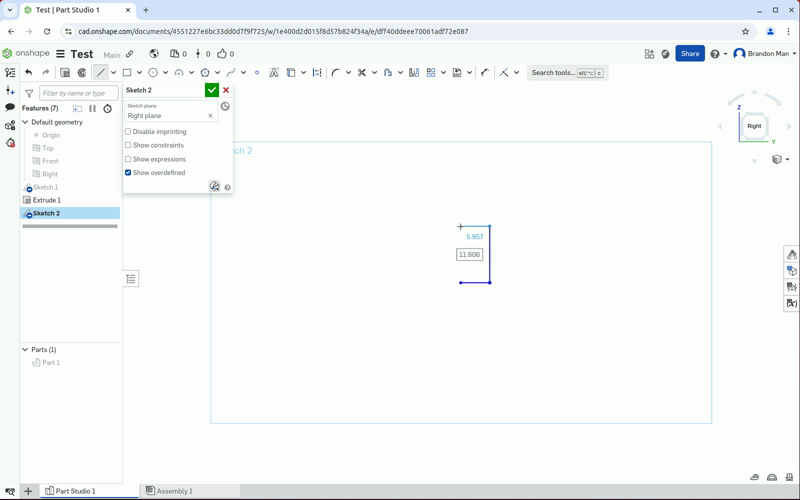
mouse_move(490, 226)
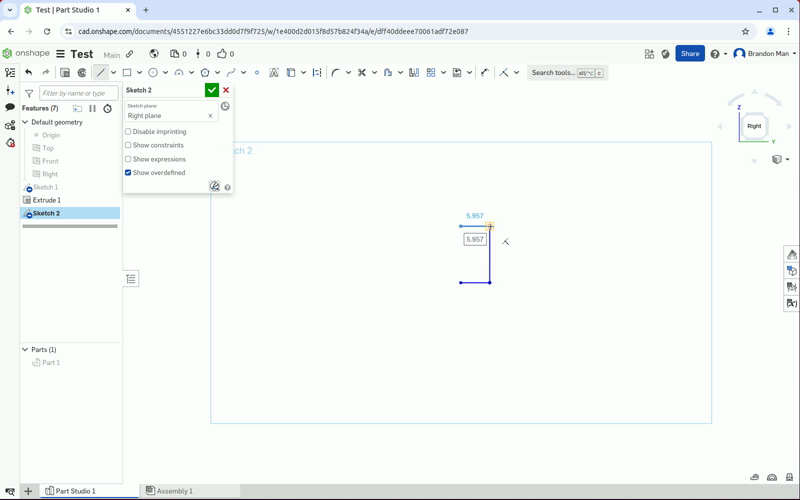
key_down(shift)
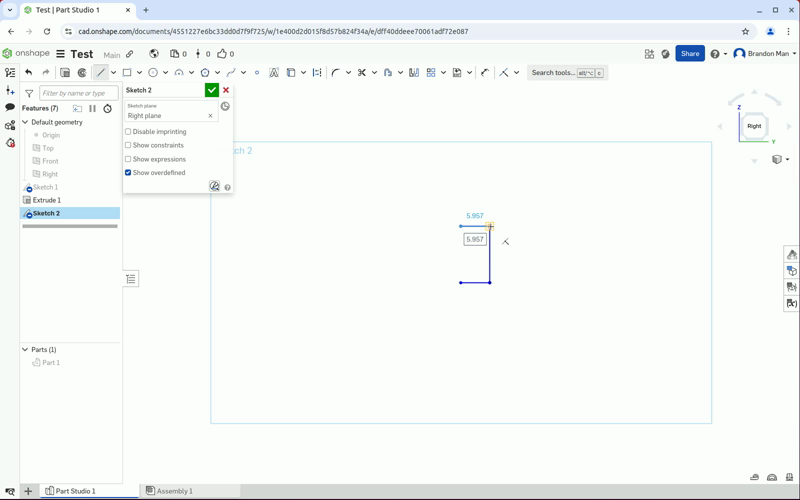
mouse_move(460, 282)
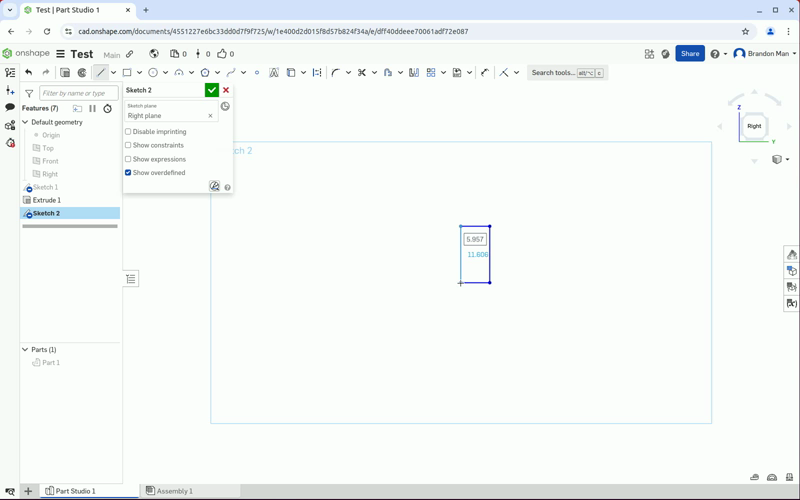
key_up(shift)
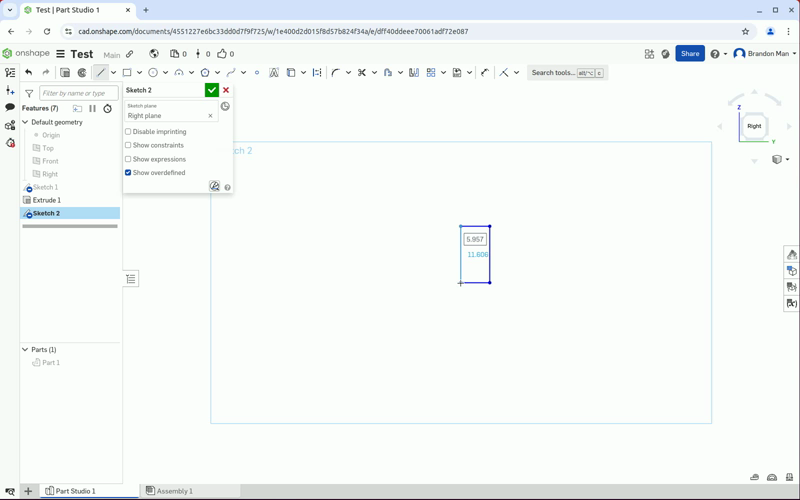
click(460, 282)
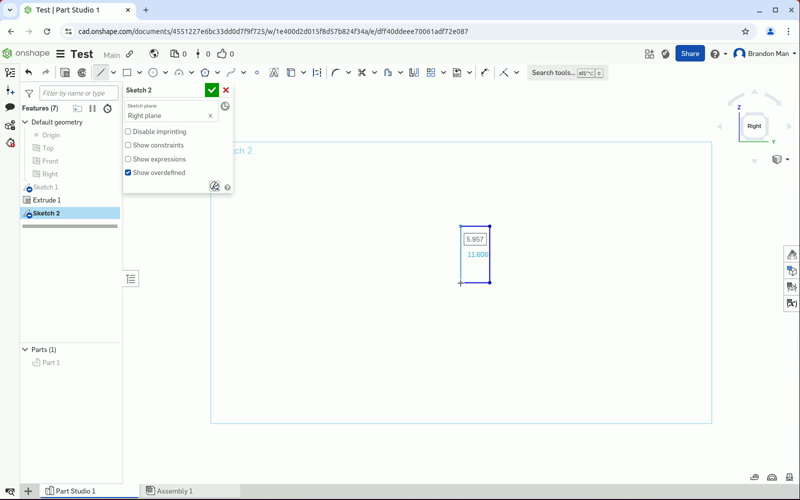
key(esc)
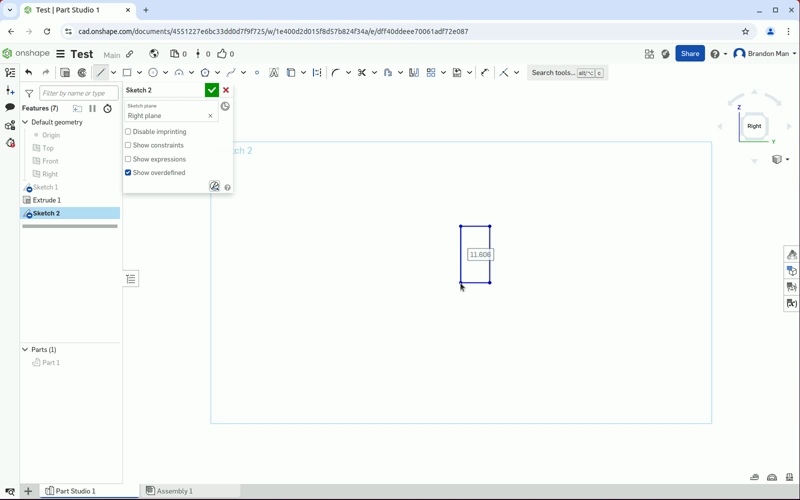
mouse_move(467, 250)
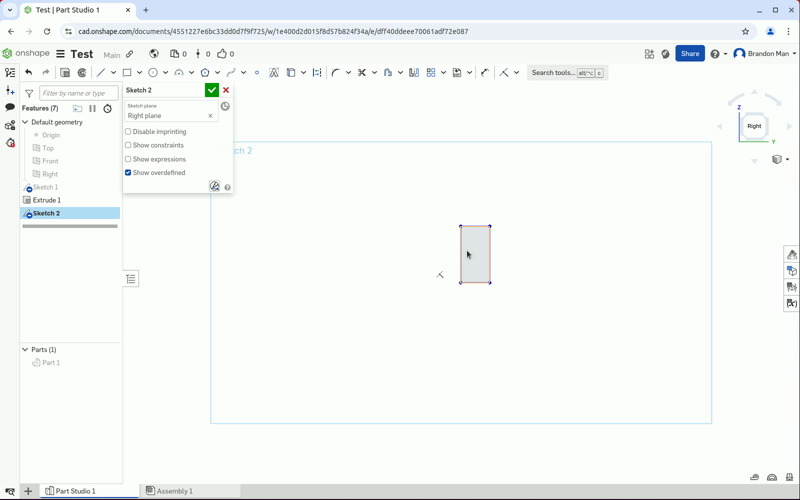
scroll(6)
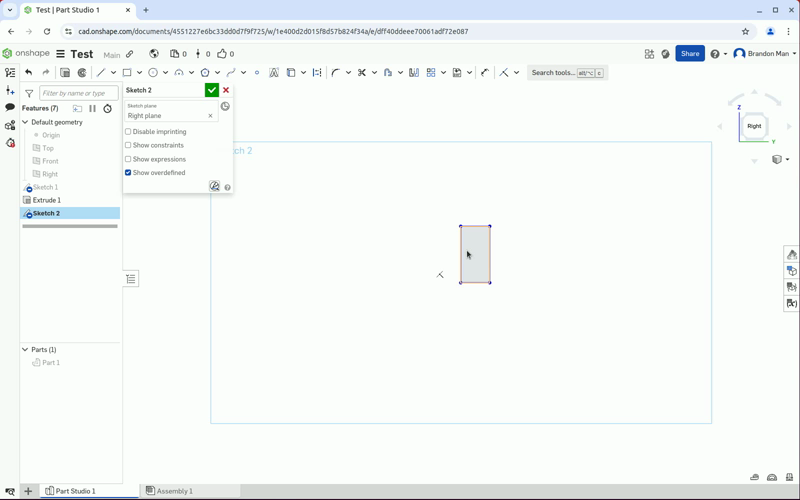
scroll(6)
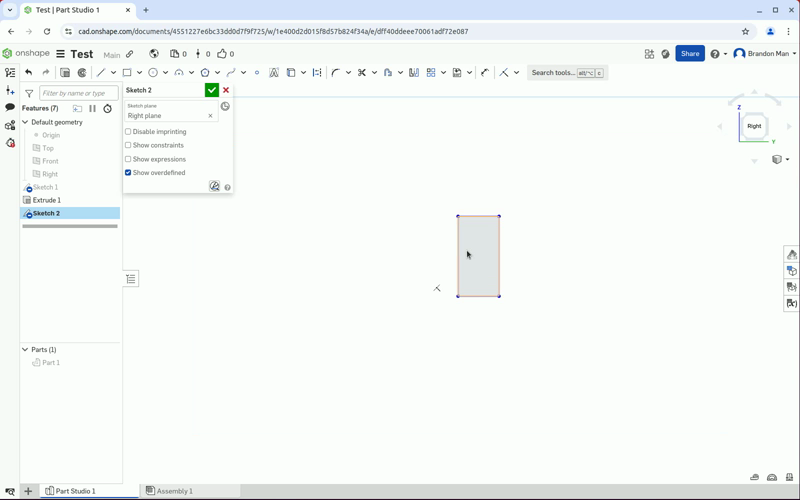
scroll(6)
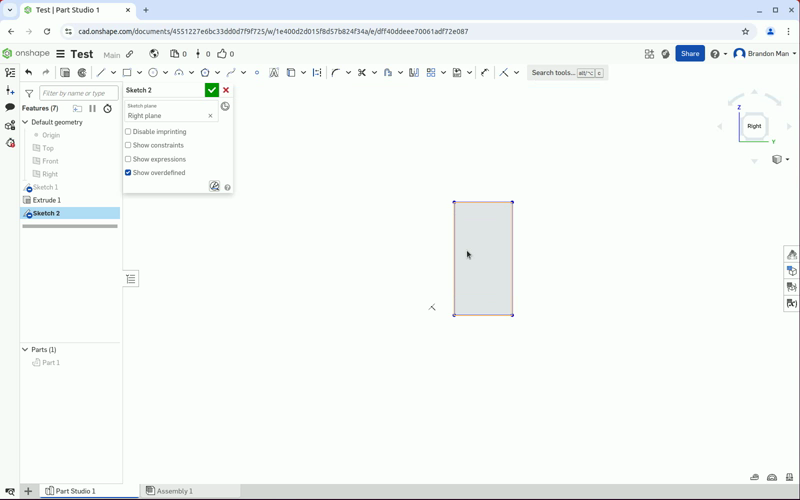
scroll(6)
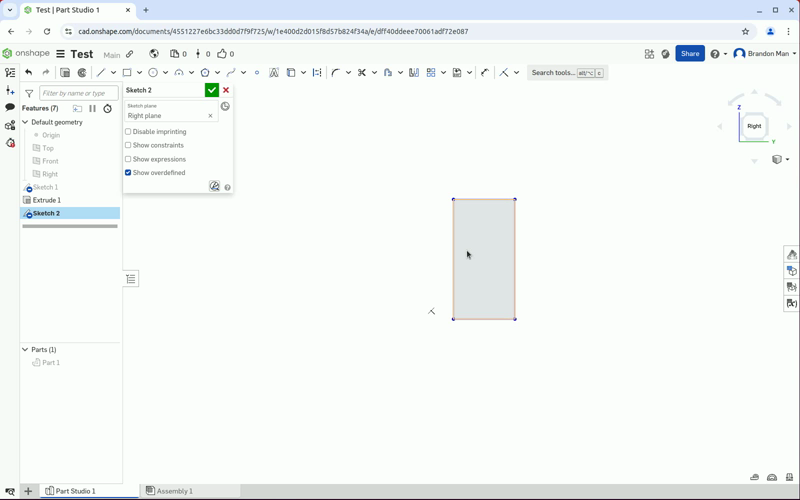
scroll(6)
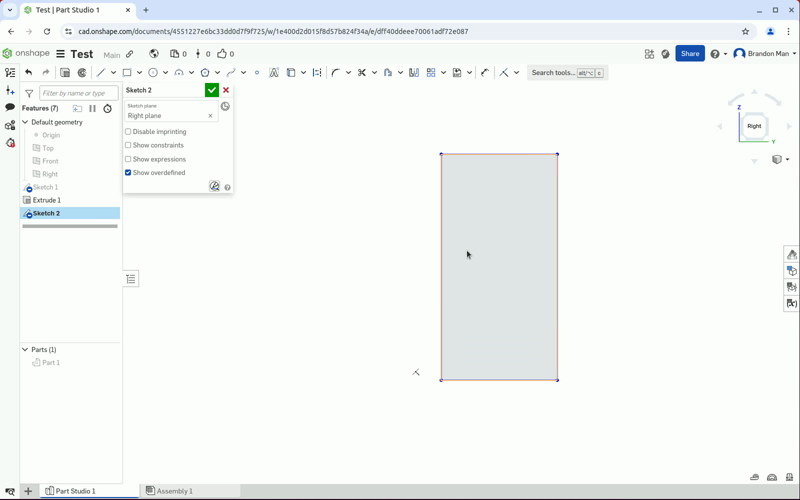
scroll(6)
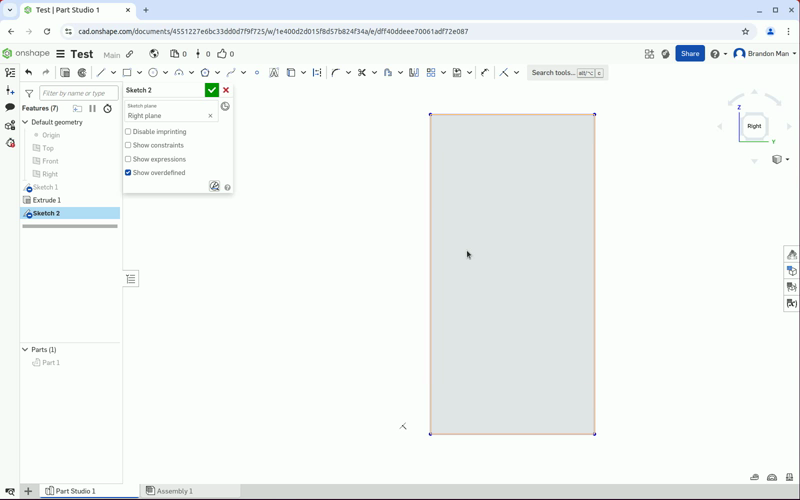
scroll(6)
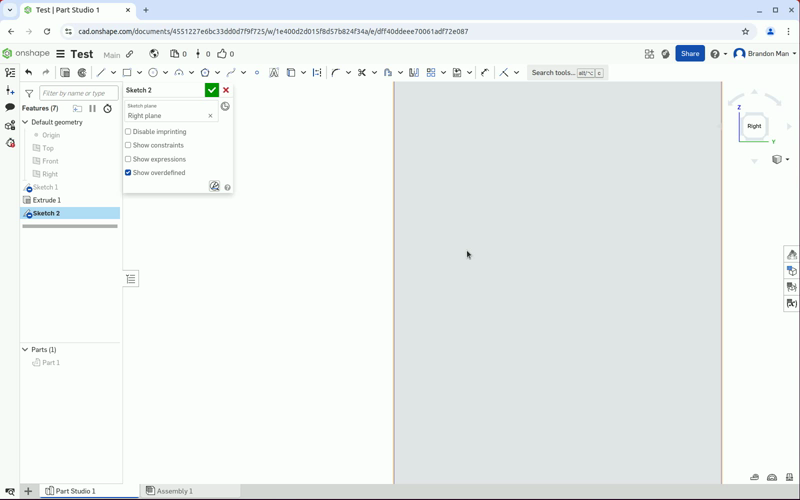
click(467, 250)
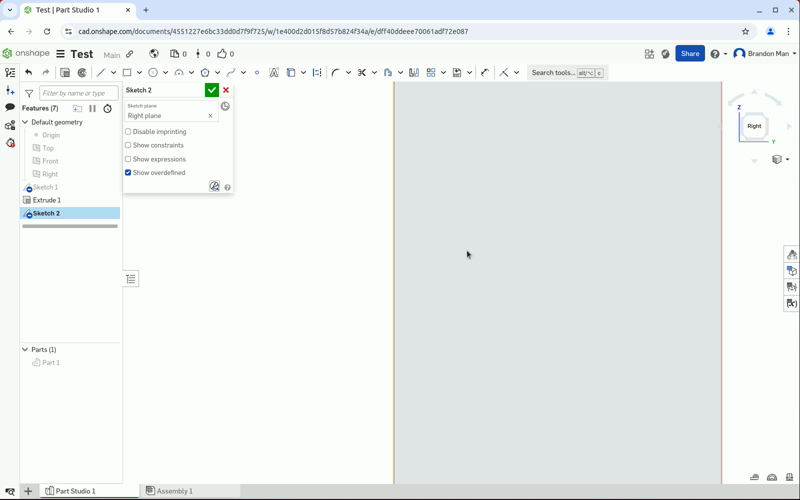
scroll(-6)
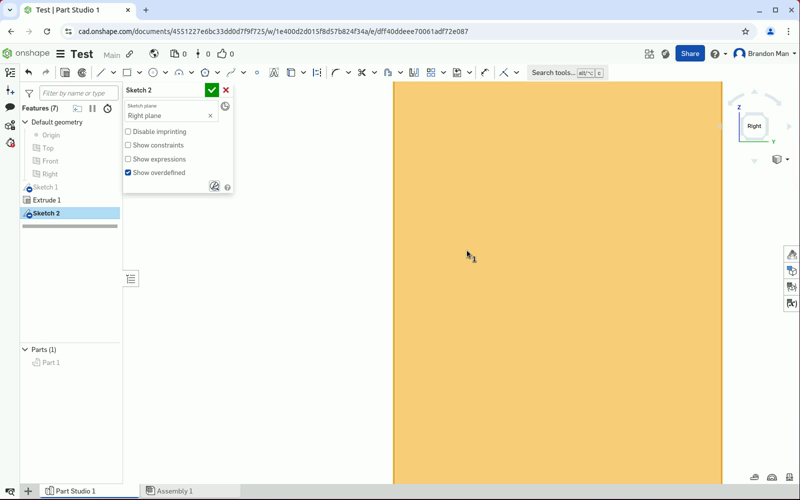
scroll(-6)
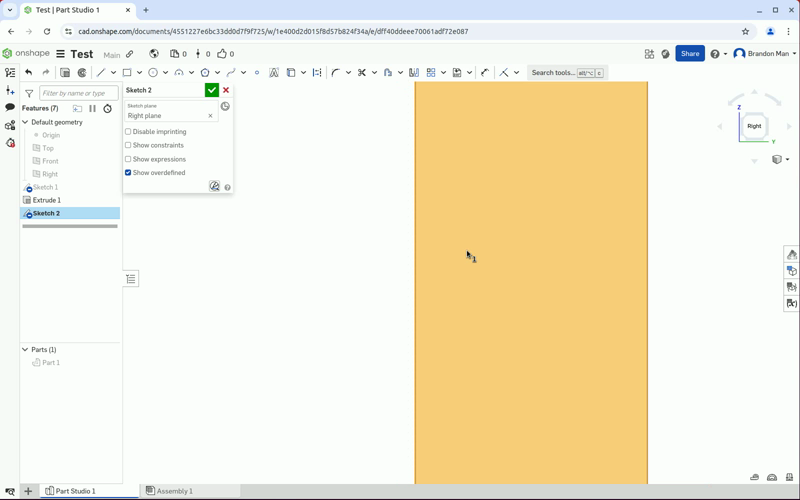
scroll(-6)
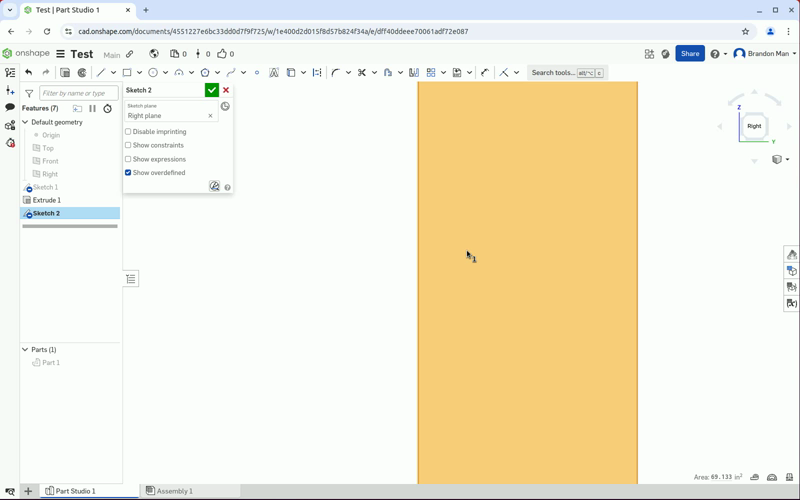
scroll(-6)
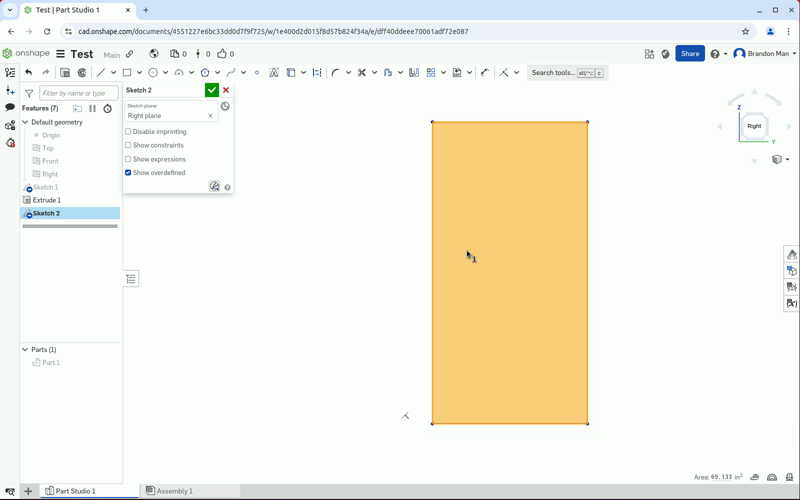
scroll(-6)
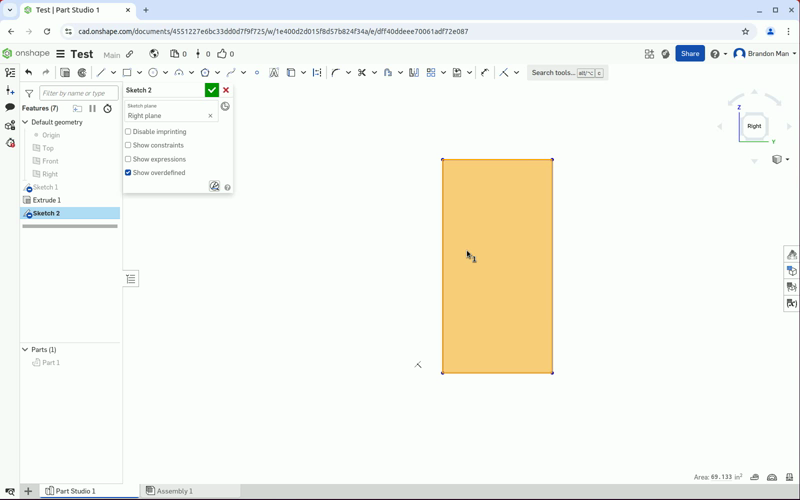
scroll(-6)
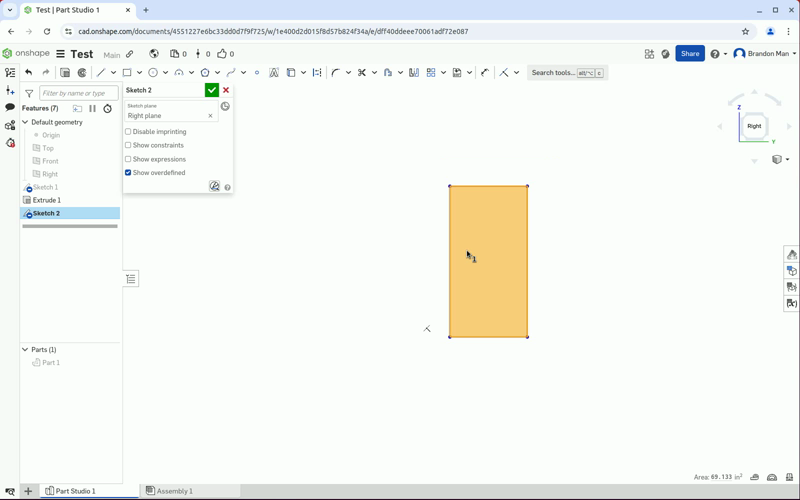
scroll(-6)
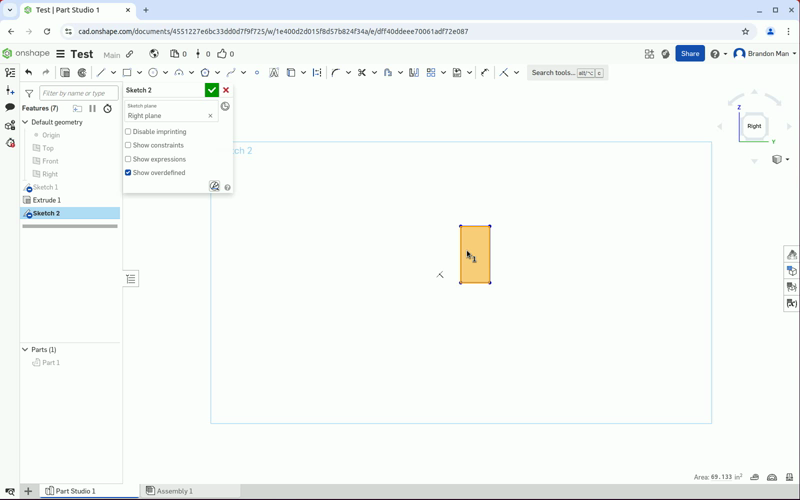
mouse_move(73, 352)
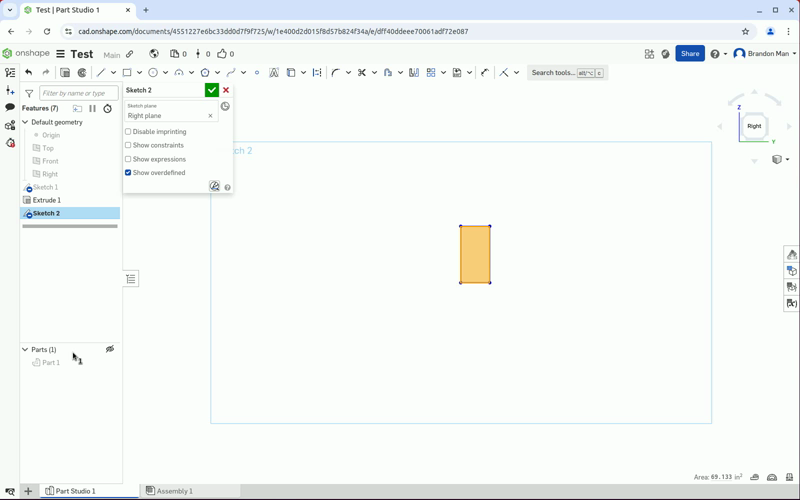
key(shift+y)
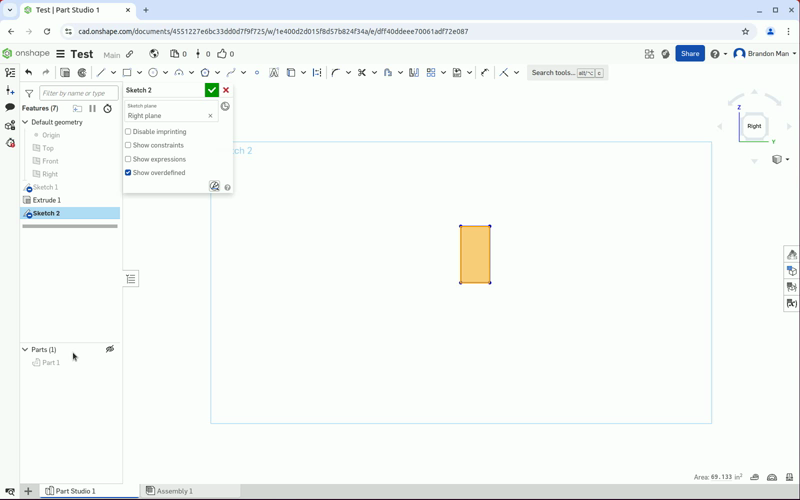
key(shift+e)
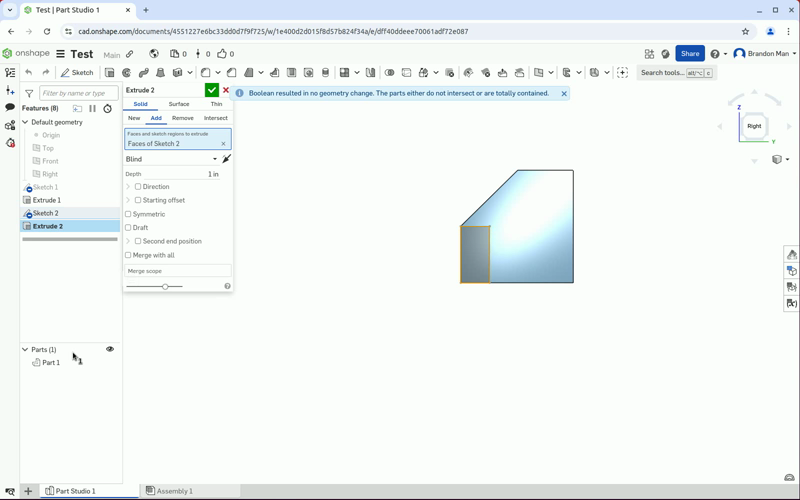
mouse_move(143, 106)
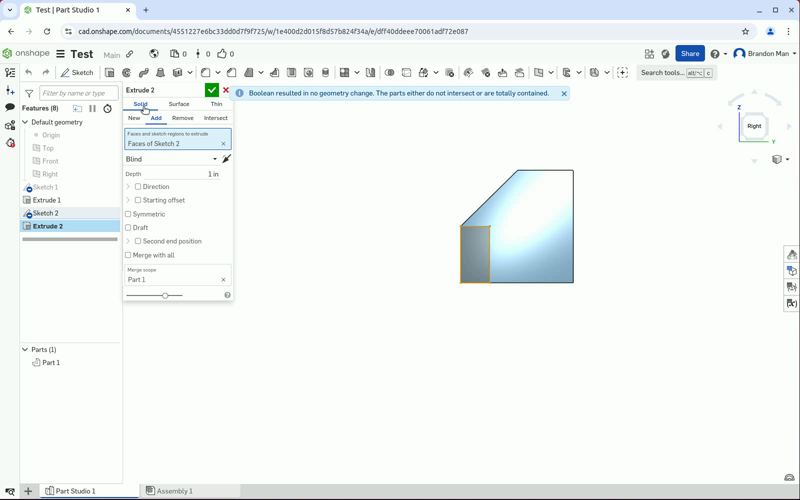
click(143, 106)
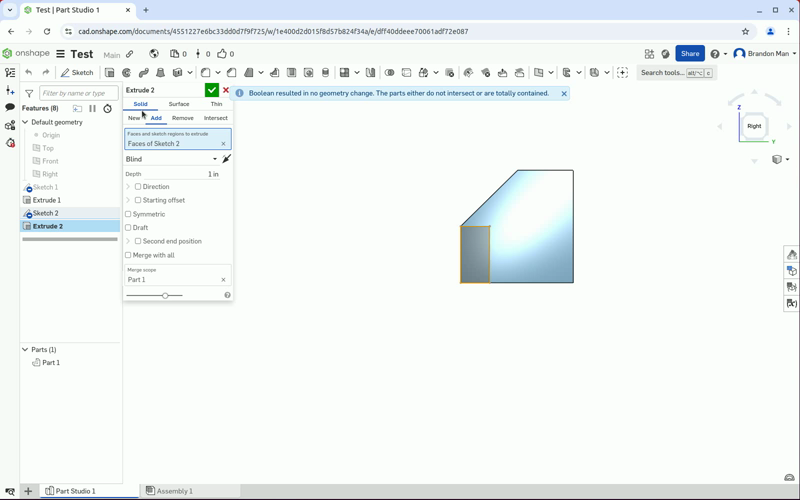
mouse_move(137, 120)
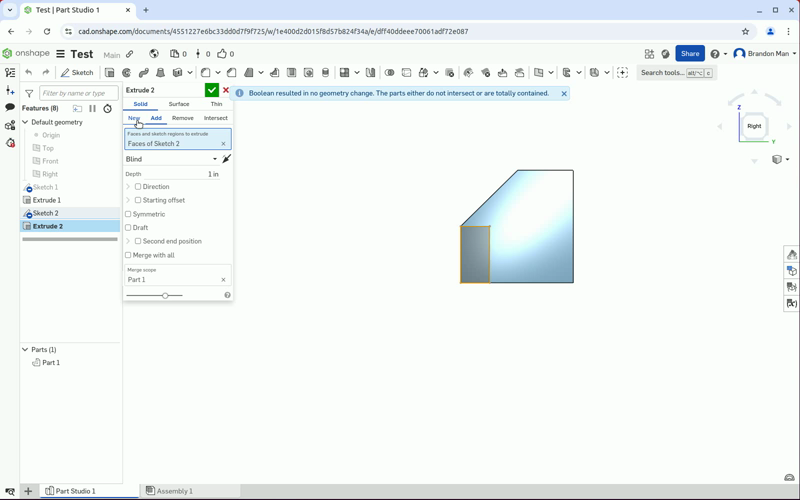
click(137, 120)
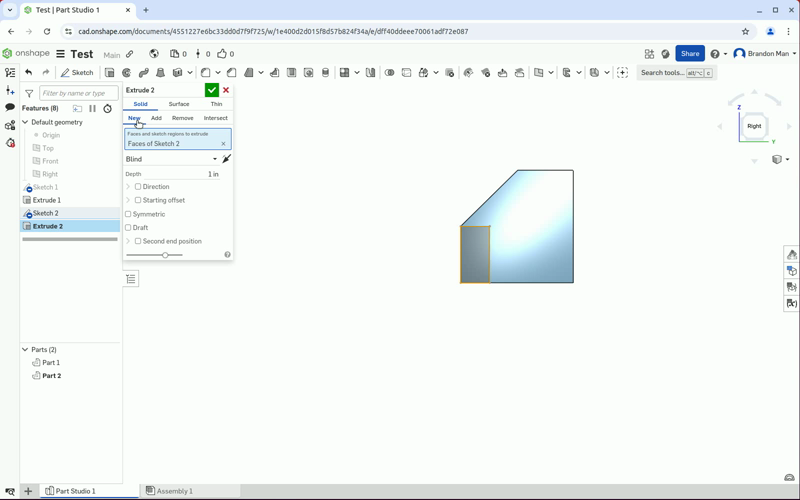
key(tab, 4)
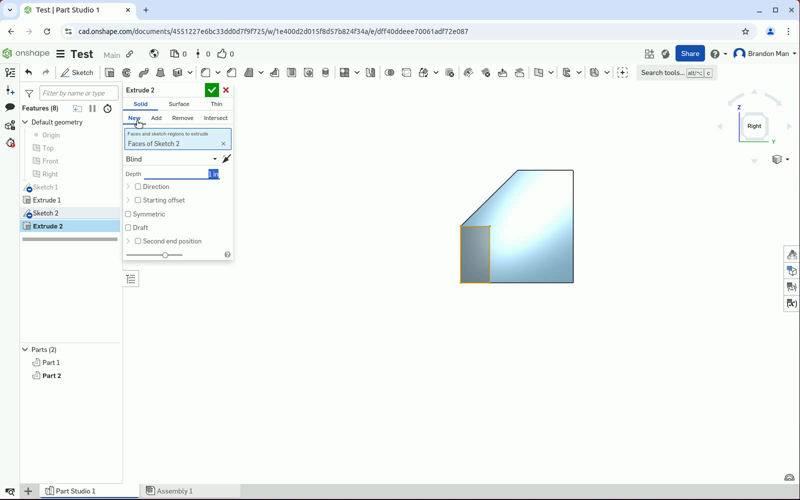
text(11.554)
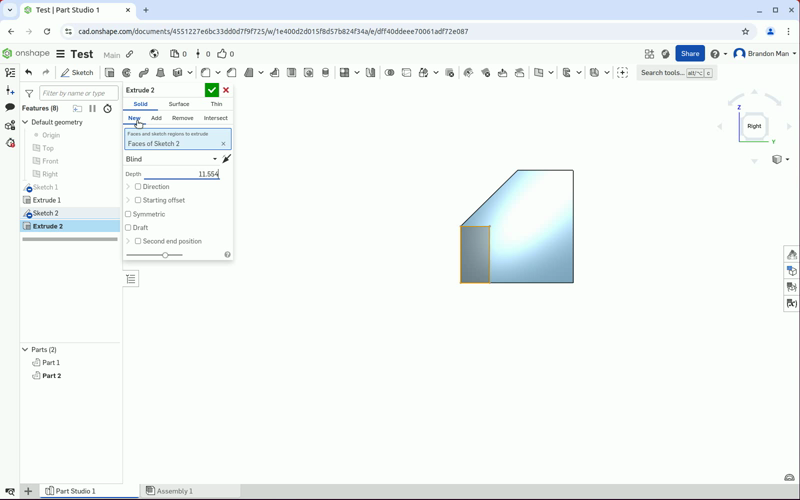
key(enter)
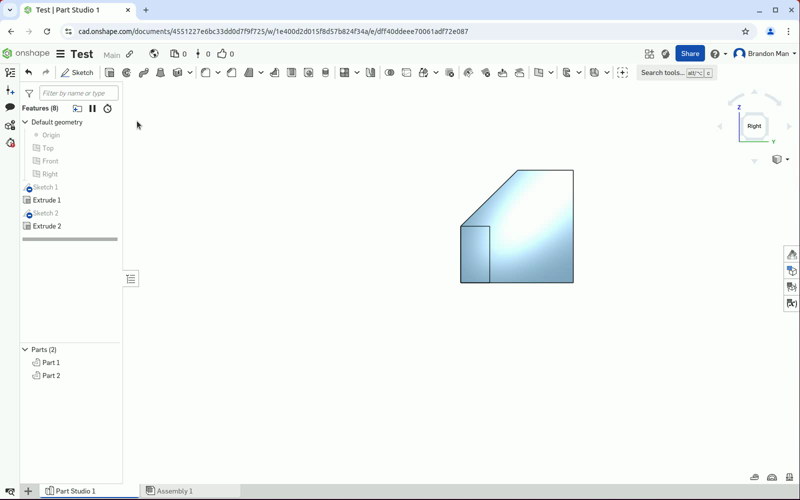
key(shift+h)
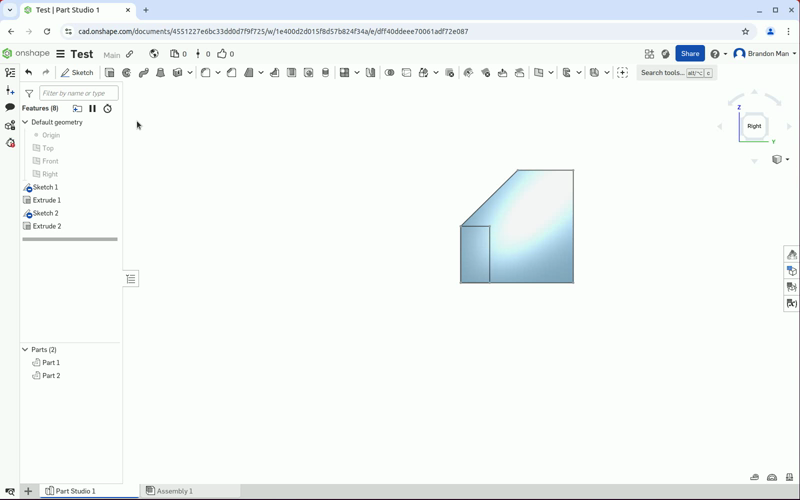
key(shift+h)
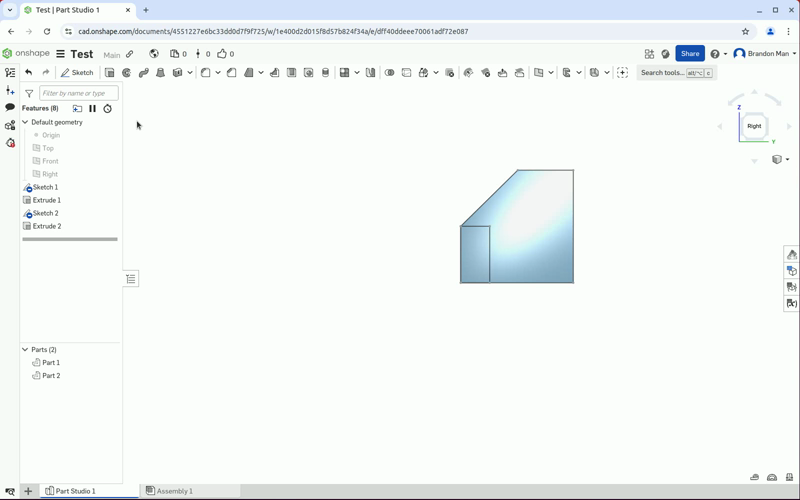
key(shift+7)
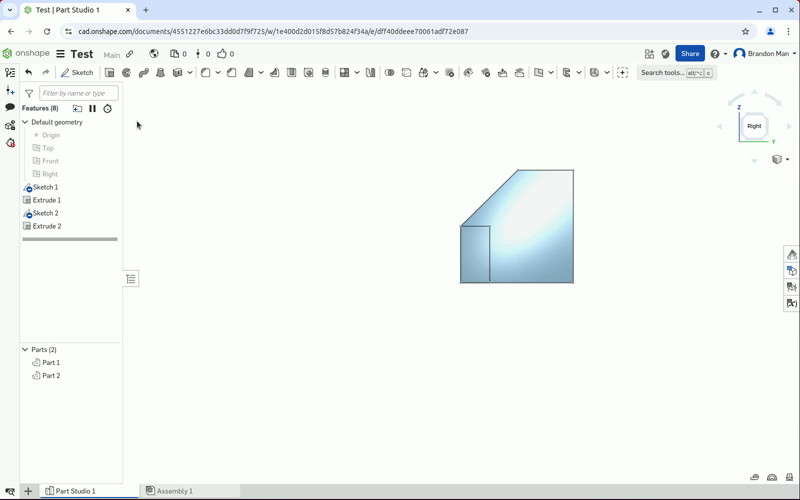
key(right, 2)
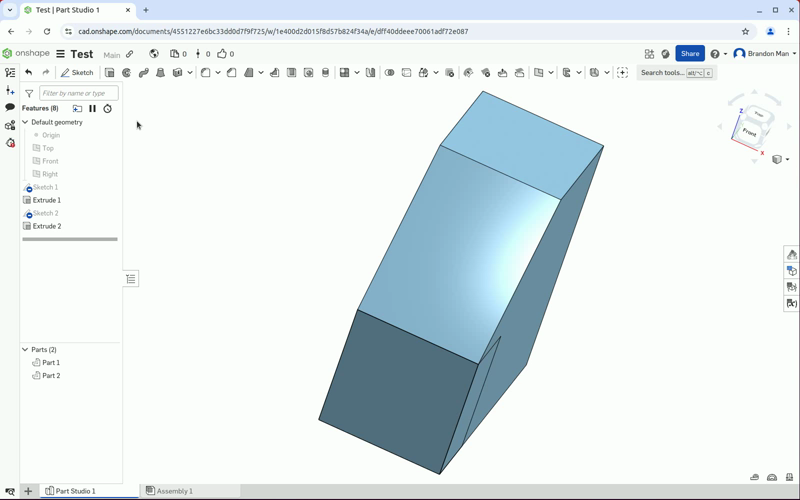
key(down, 2)
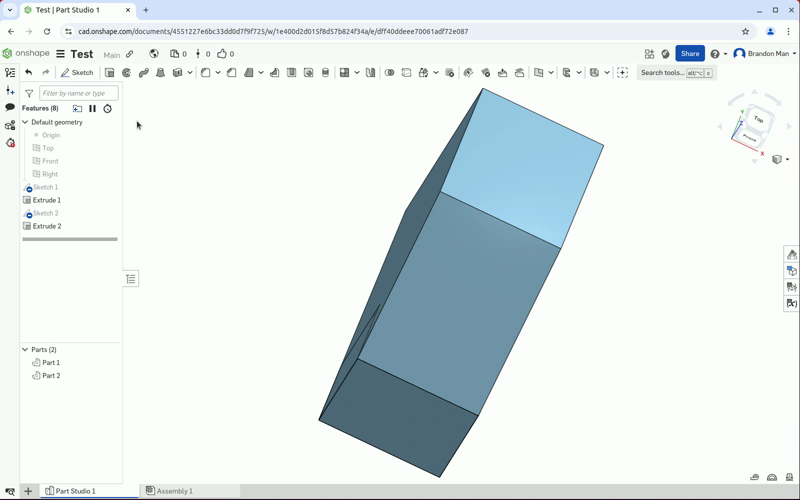
key(up, 2)
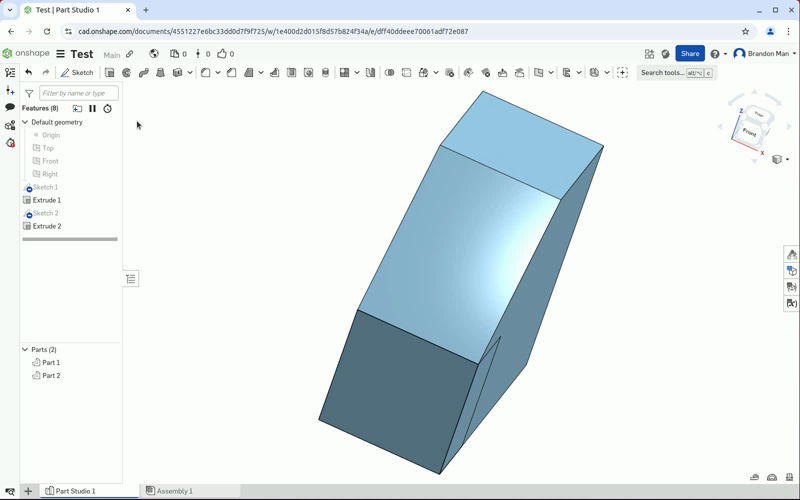
key(left, 2)
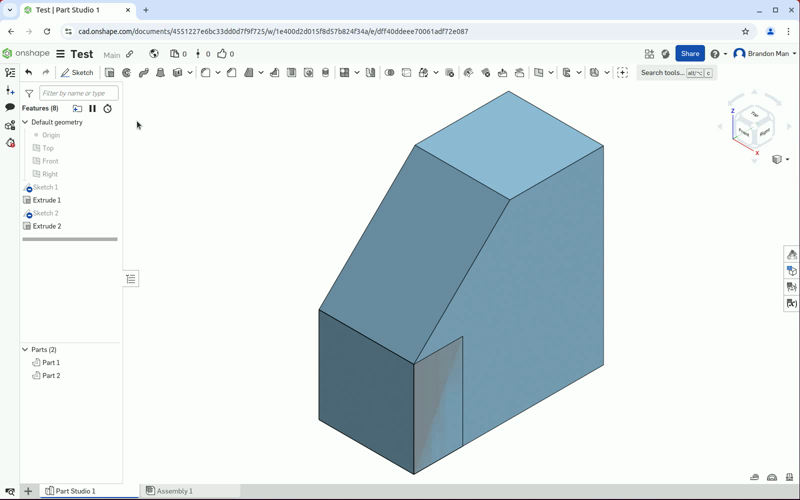
mouse_move(73, 189)
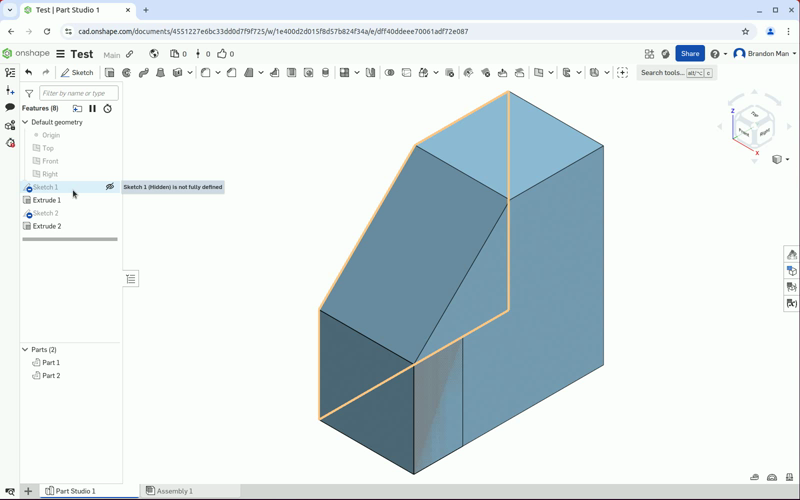
click(73, 189)